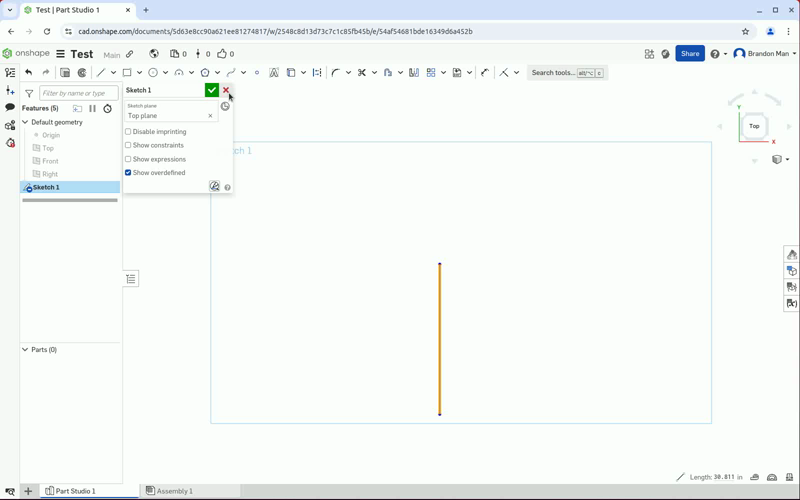
key(shift+h)
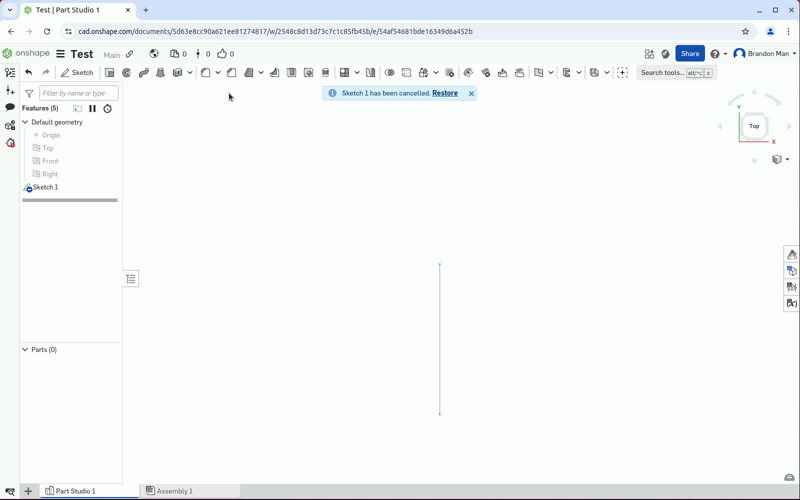
key(shift+s)
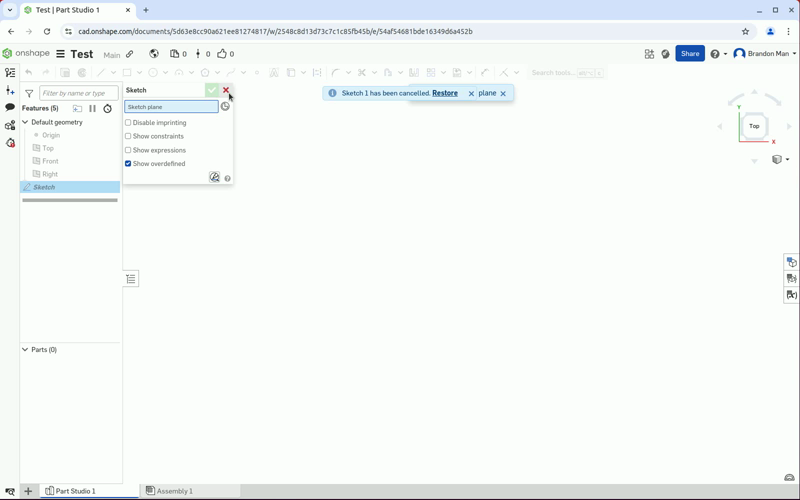
mouse_move(73, 150)
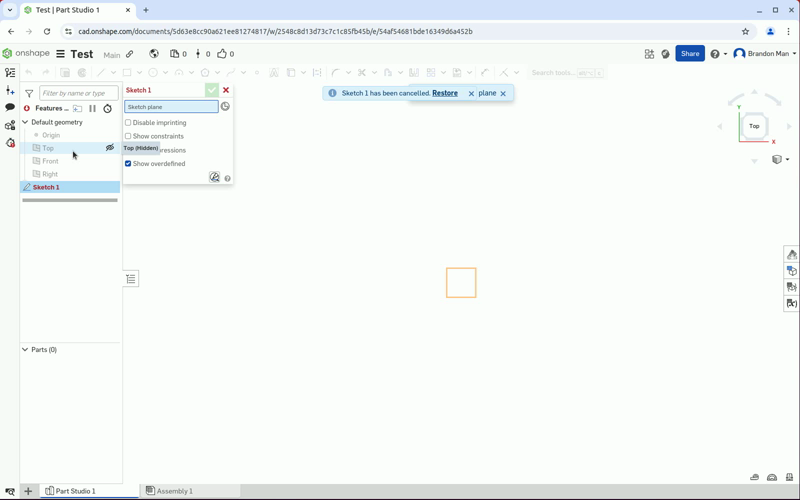
click(73, 150)
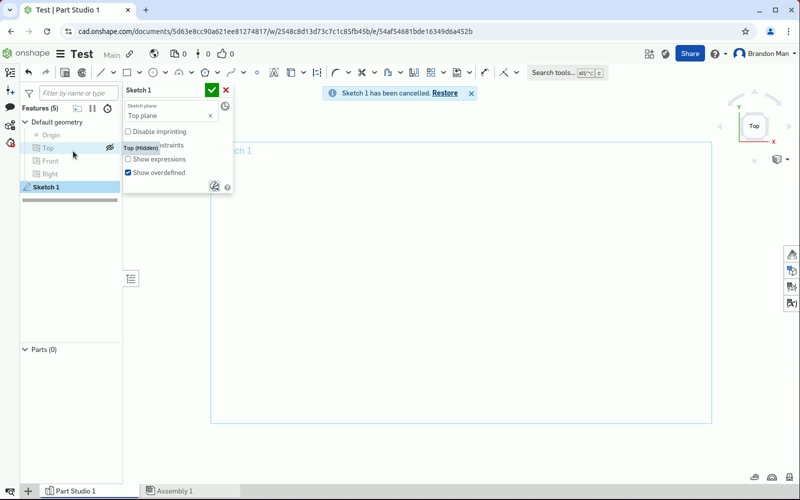
mouse_move(73, 352)
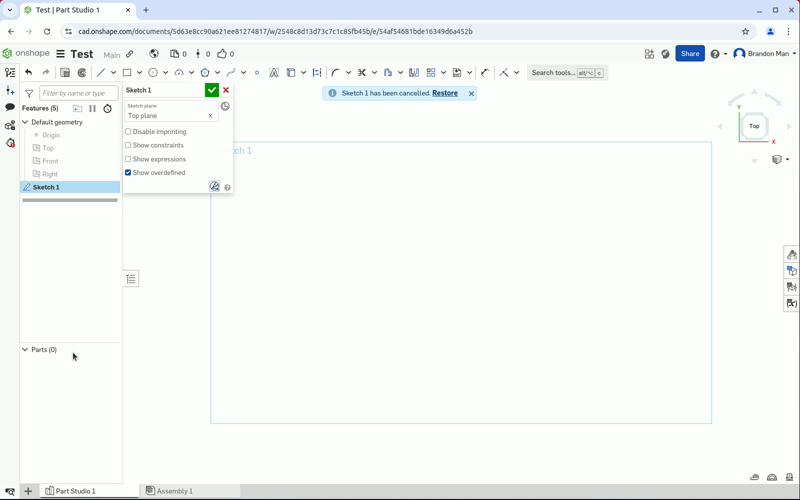
key(y)
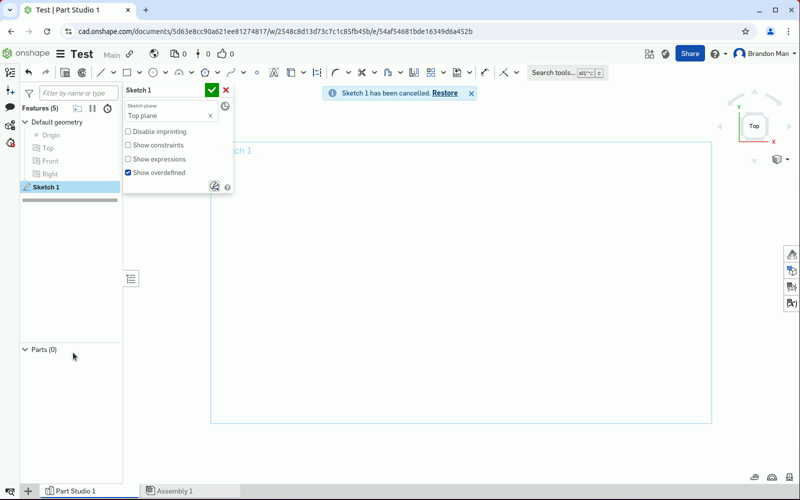
key(l)
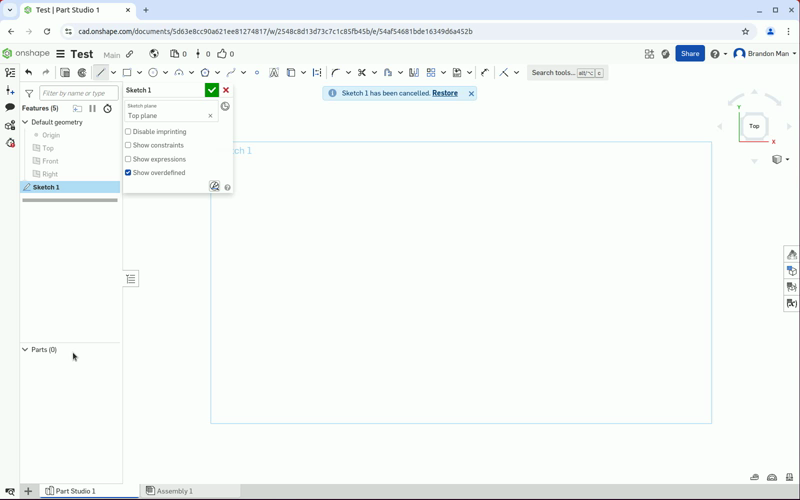
key_down(shift)
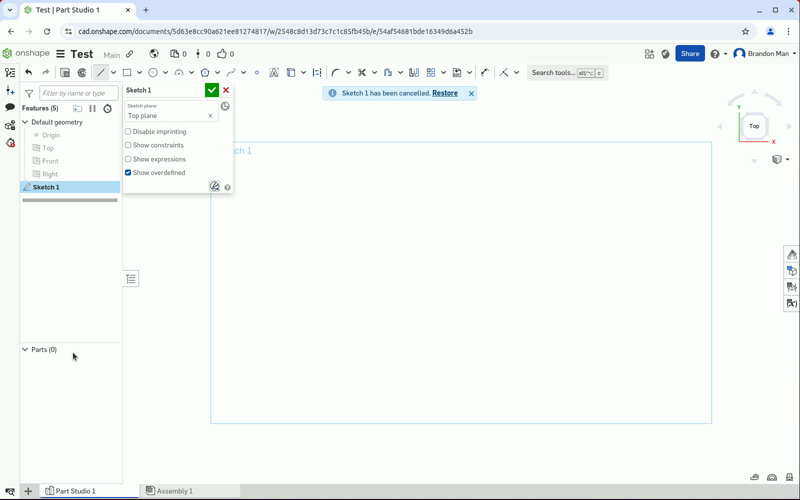
mouse_move(460, 309)
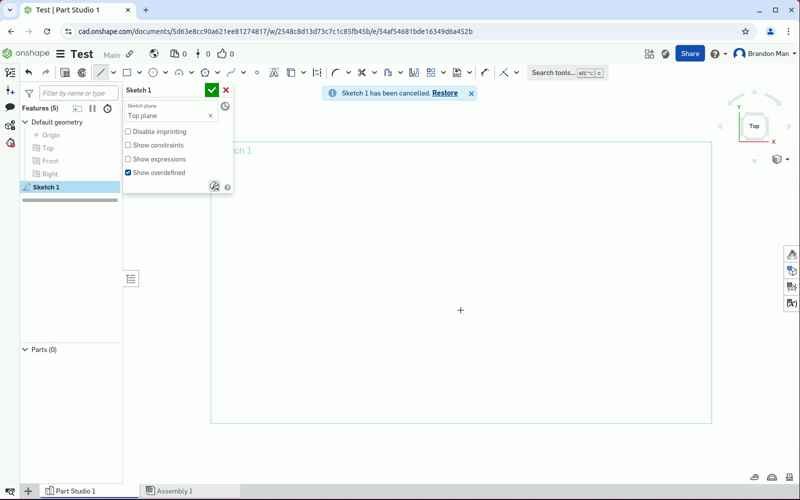
click(460, 309)
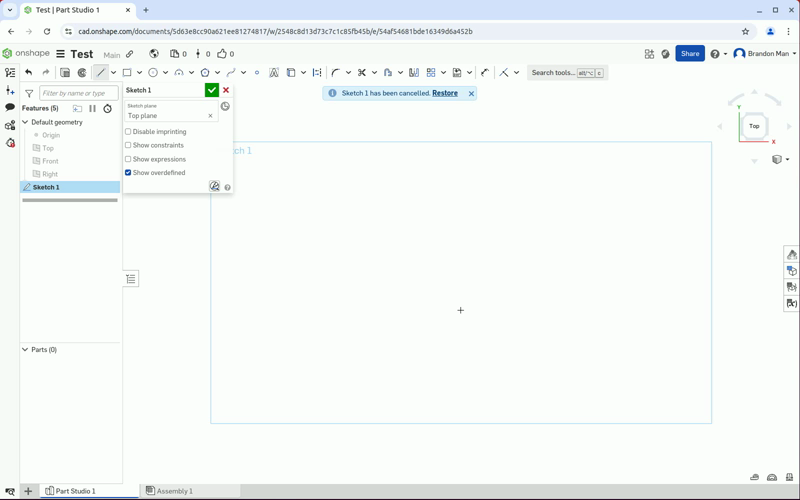
key_up(shift)
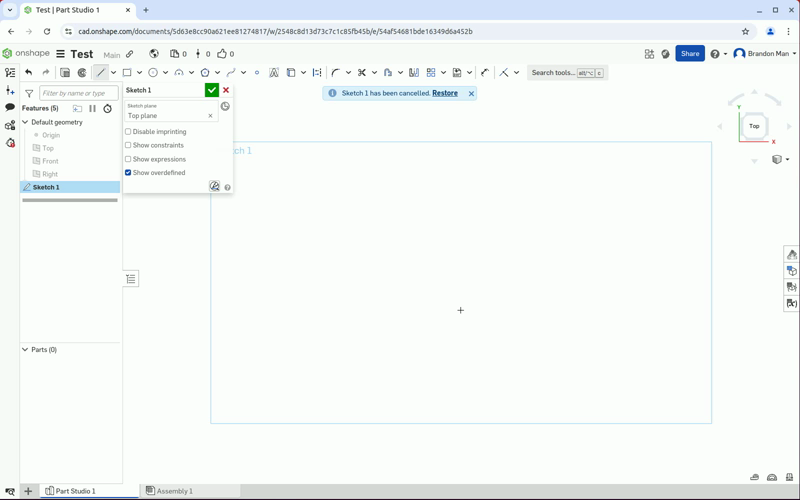
key_down(shift)
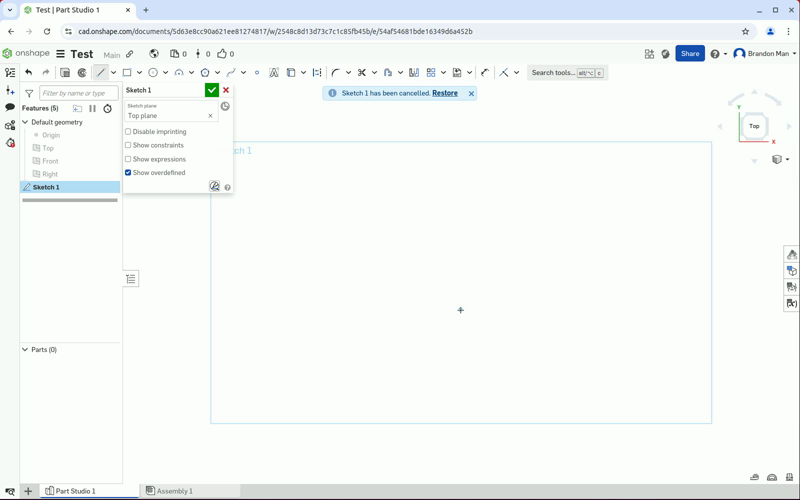
mouse_move(490, 309)
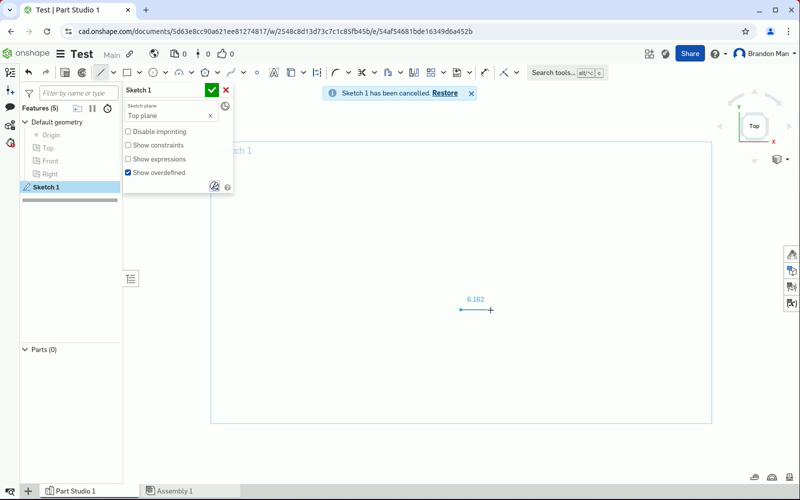
mouse_move(516, 309)
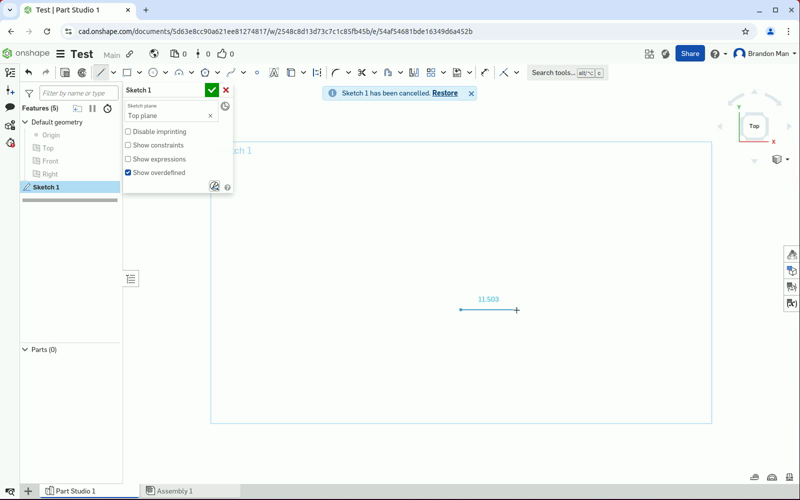
click(516, 309)
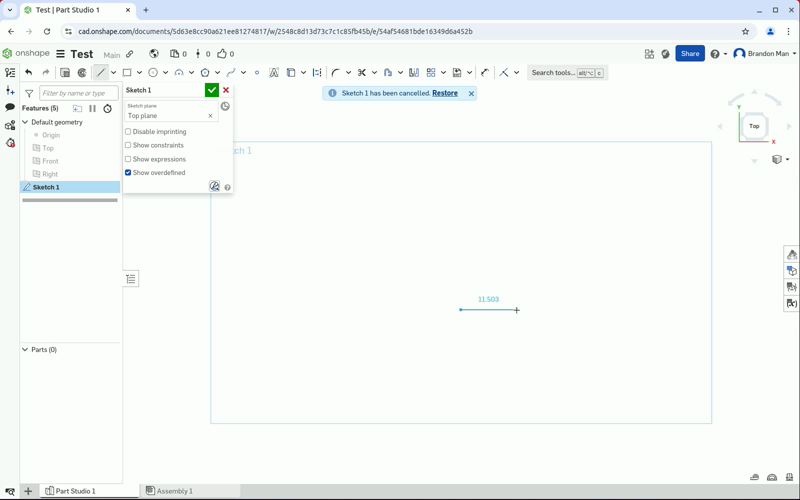
key_up(shift)
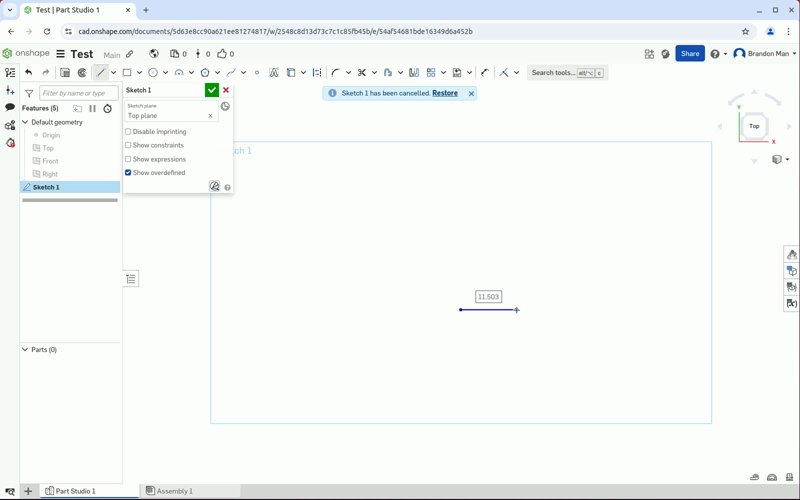
key_down(shift)
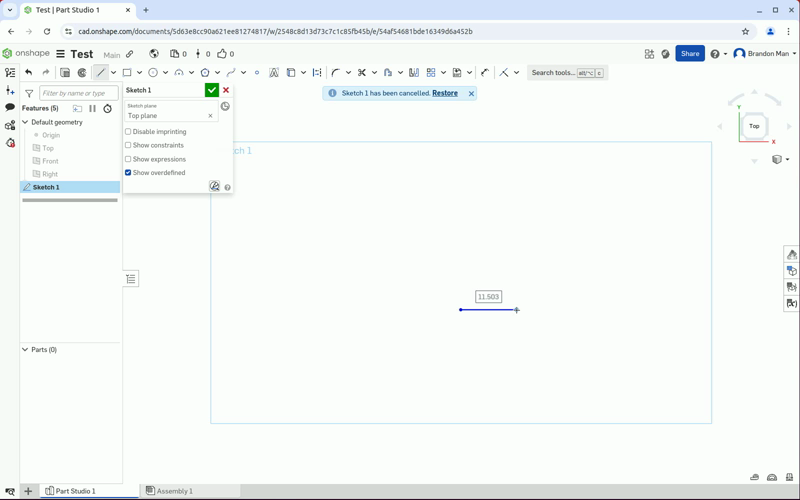
mouse_move(546, 309)
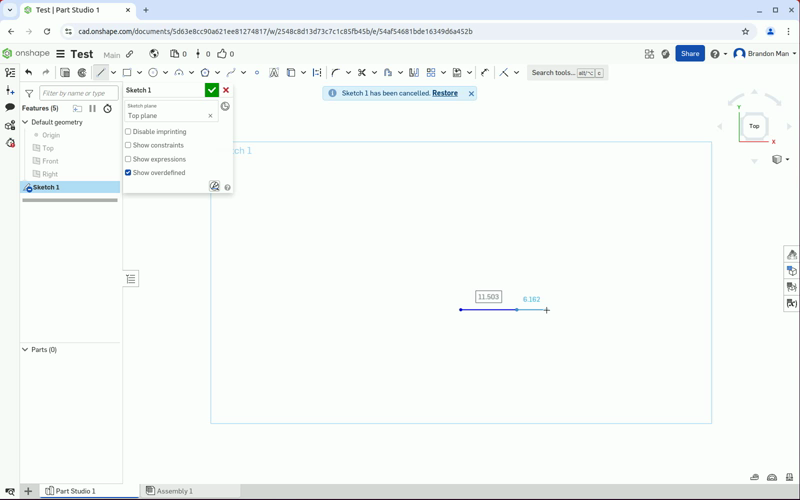
mouse_move(516, 282)
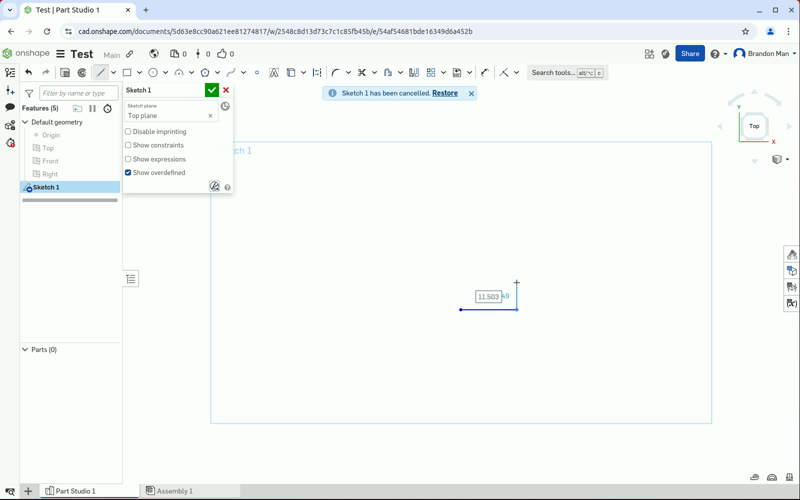
click(516, 282)
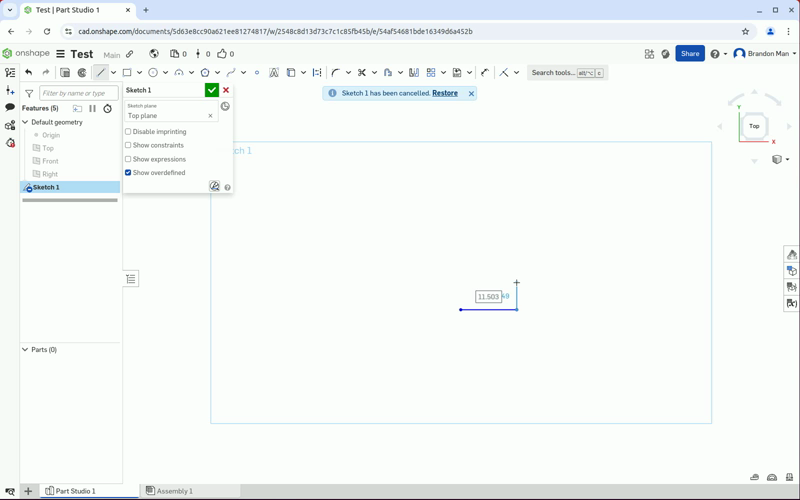
key_up(shift)
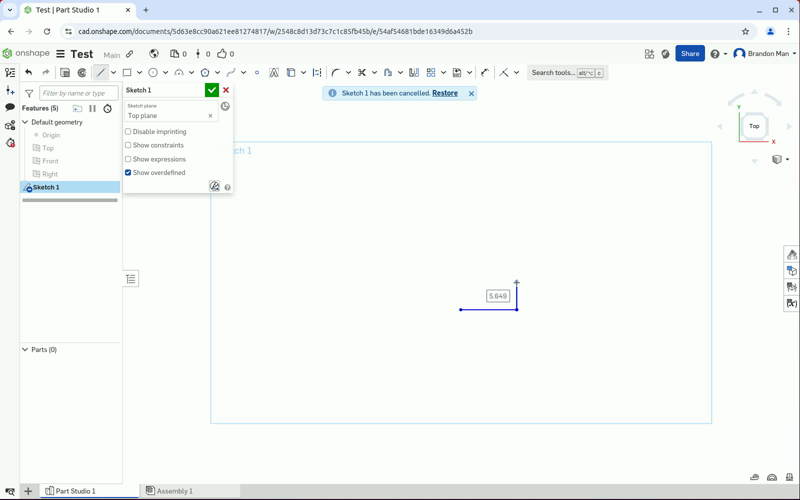
key_down(shift)
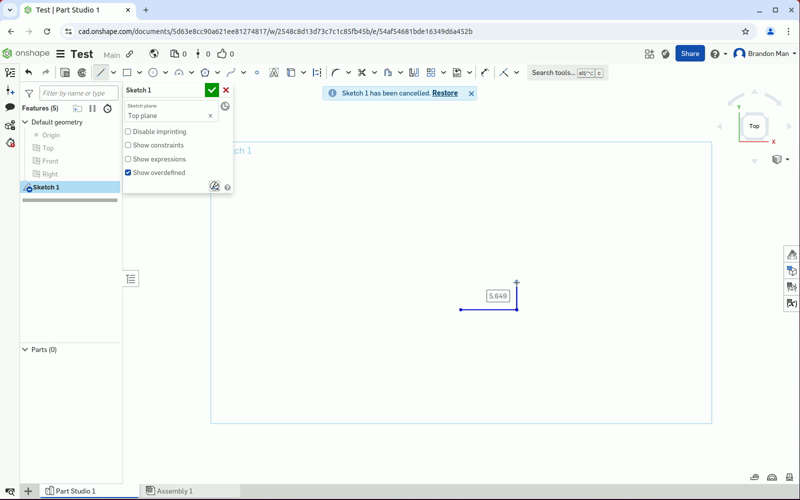
mouse_move(546, 282)
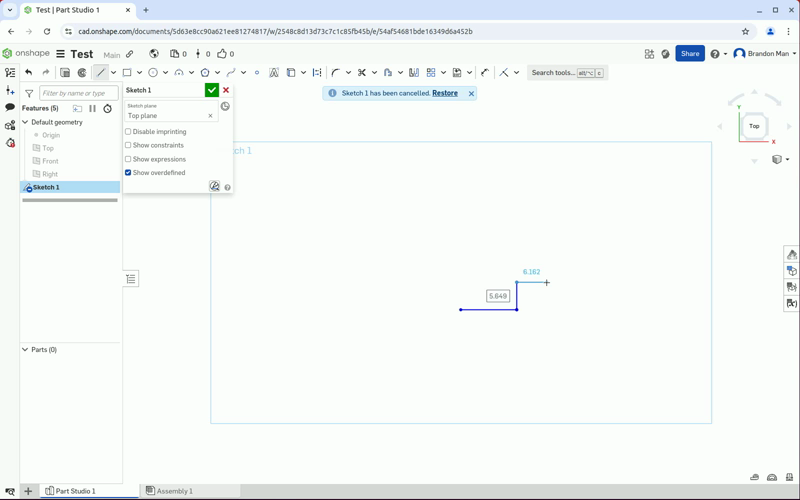
mouse_move(460, 282)
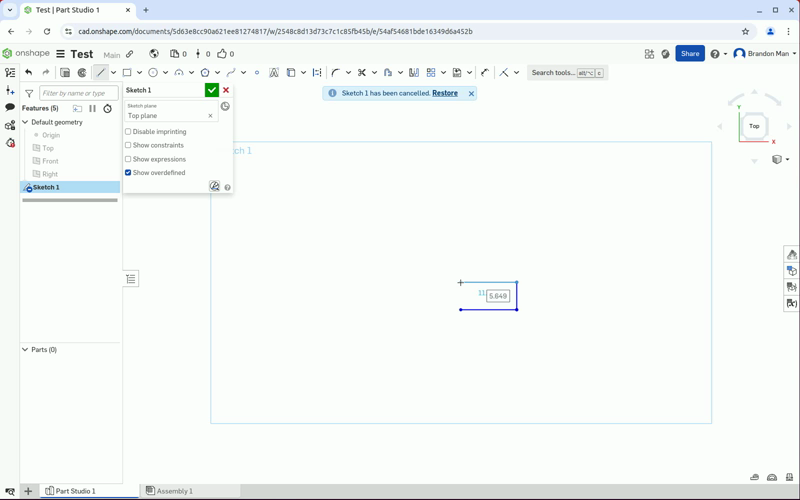
click(460, 282)
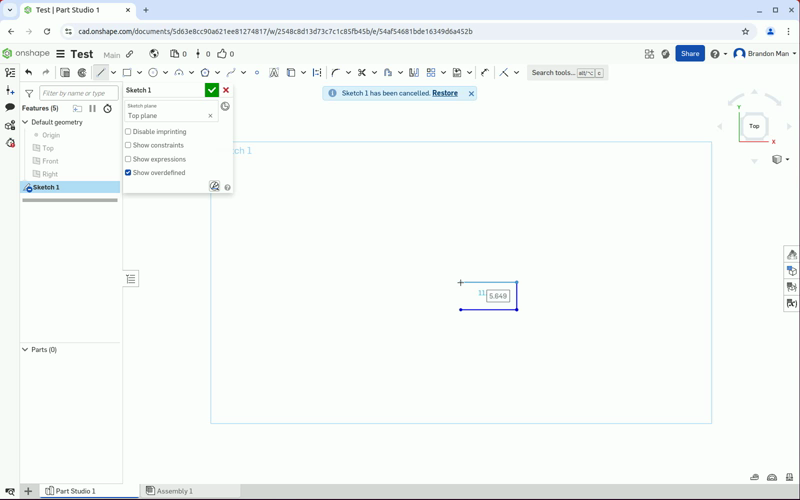
key_up(shift)
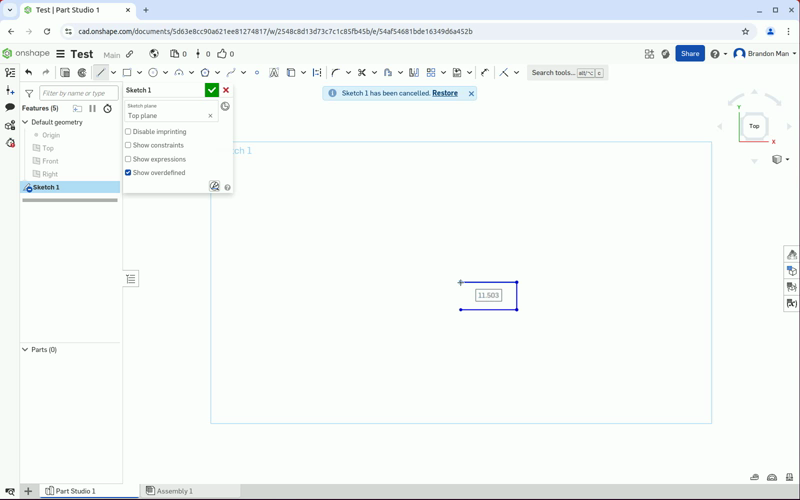
mouse_move(490, 282)
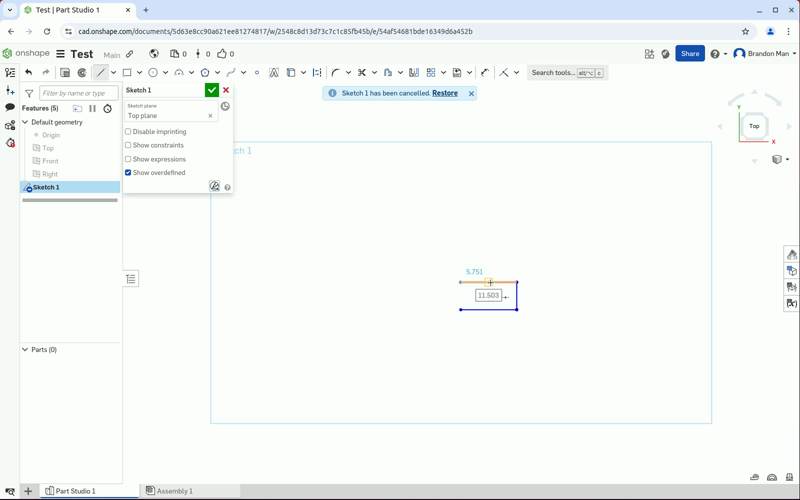
key_down(shift)
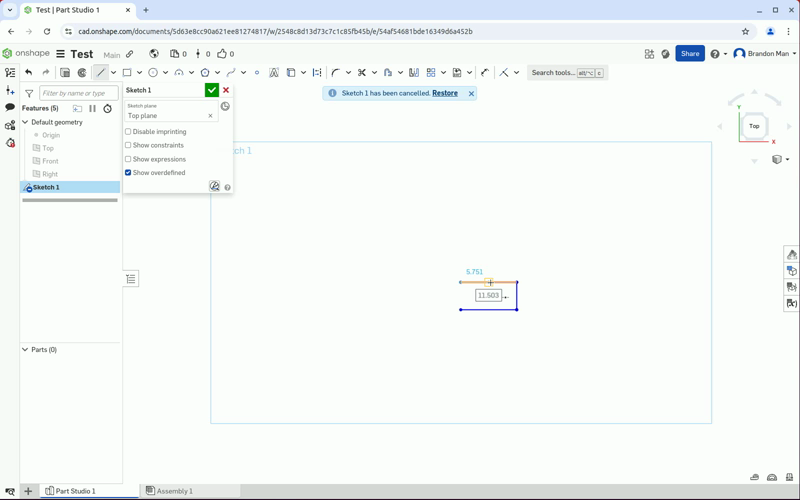
mouse_move(460, 309)
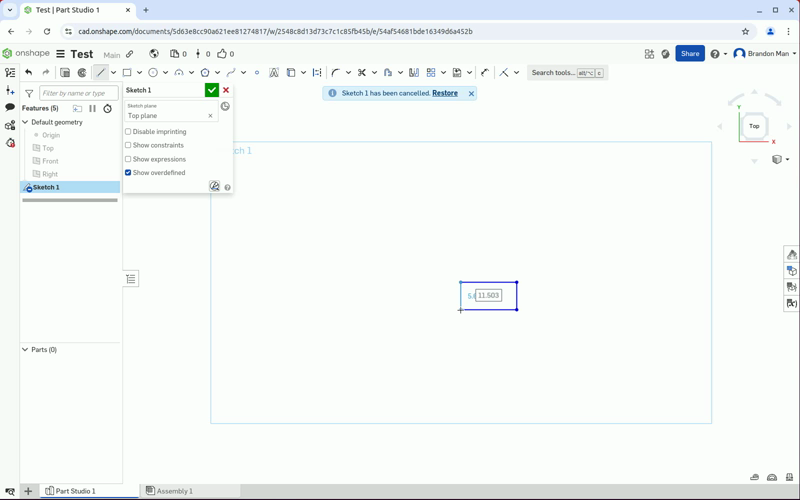
key_up(shift)
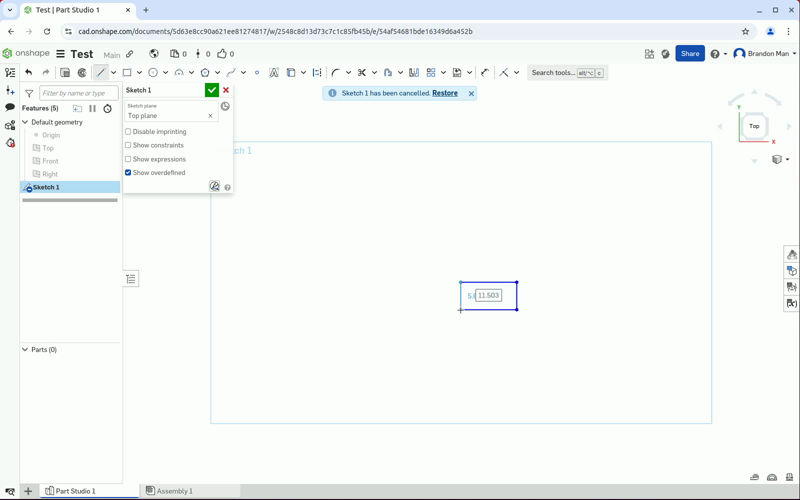
click(460, 309)
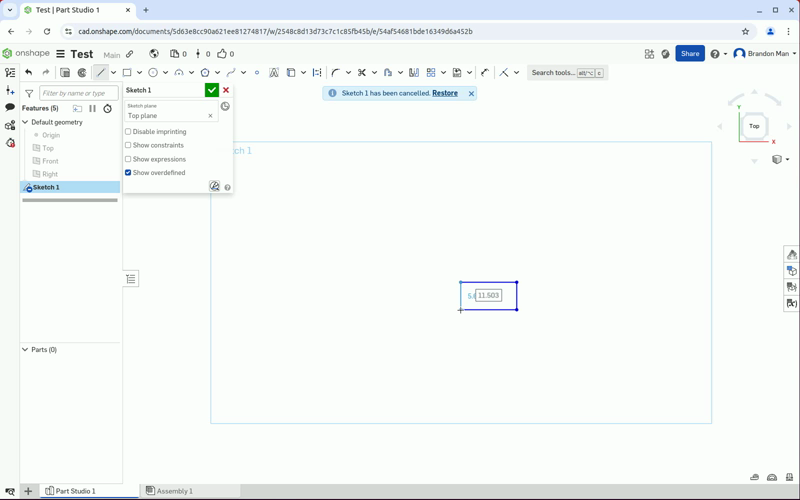
key(esc)
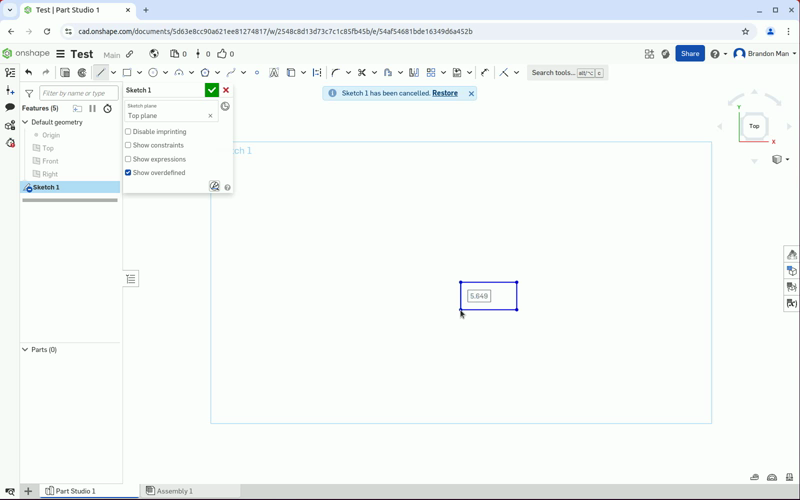
mouse_move(486, 290)
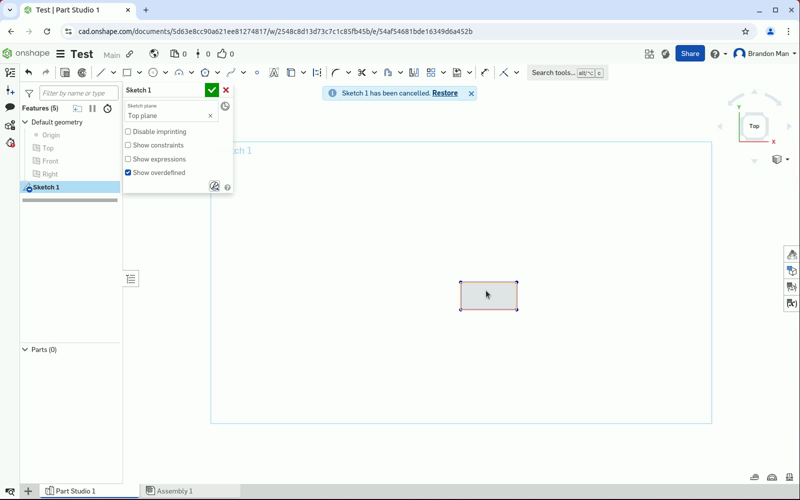
scroll(6)
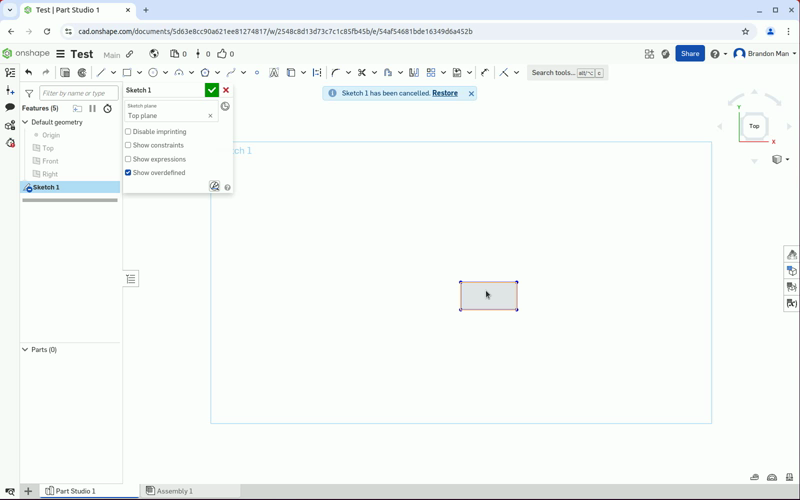
scroll(6)
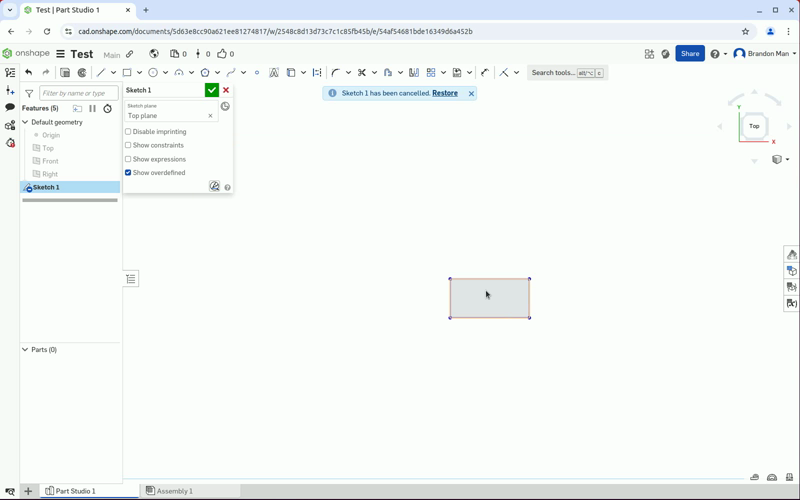
scroll(6)
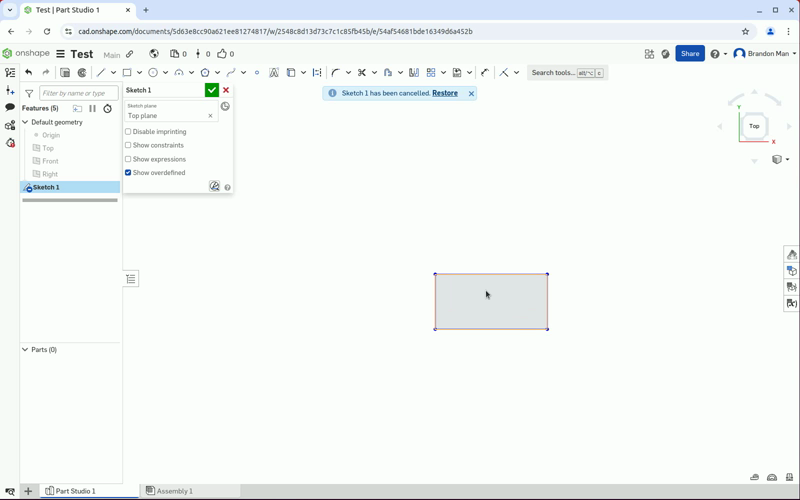
scroll(6)
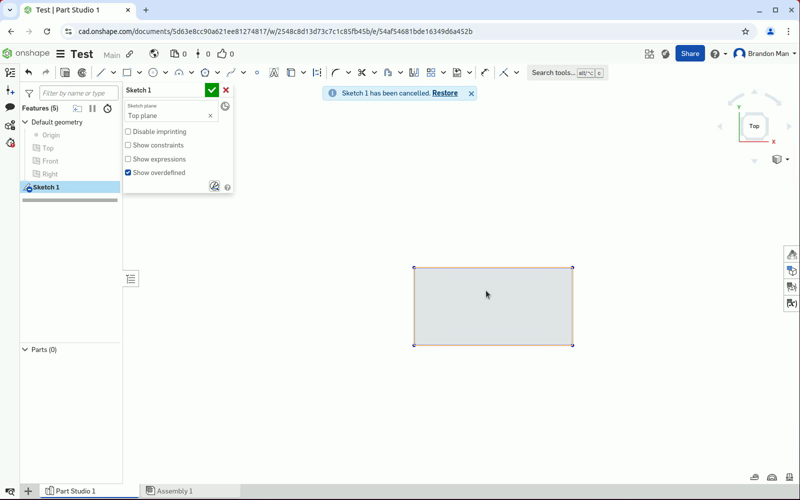
scroll(6)
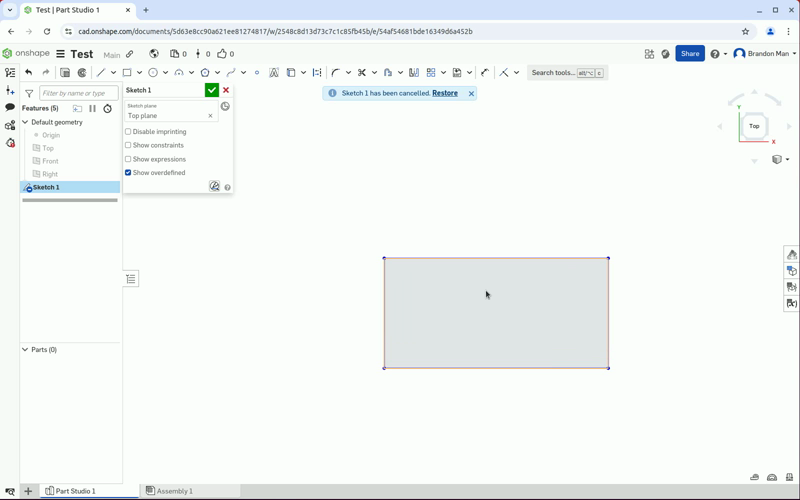
scroll(6)
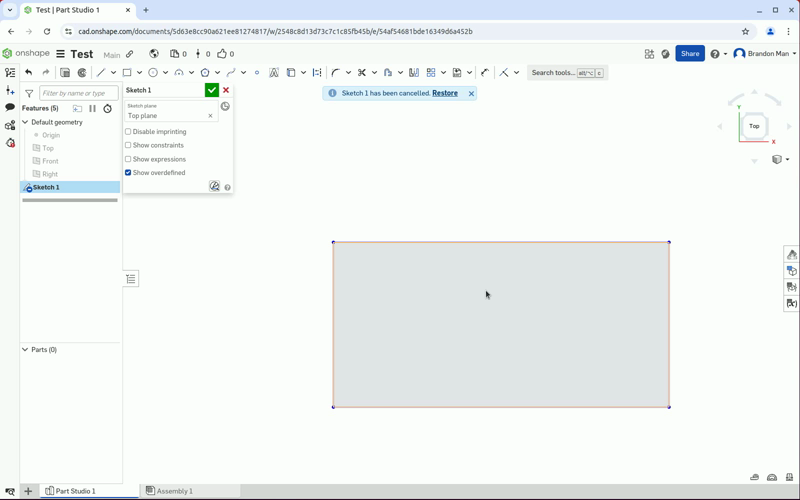
scroll(6)
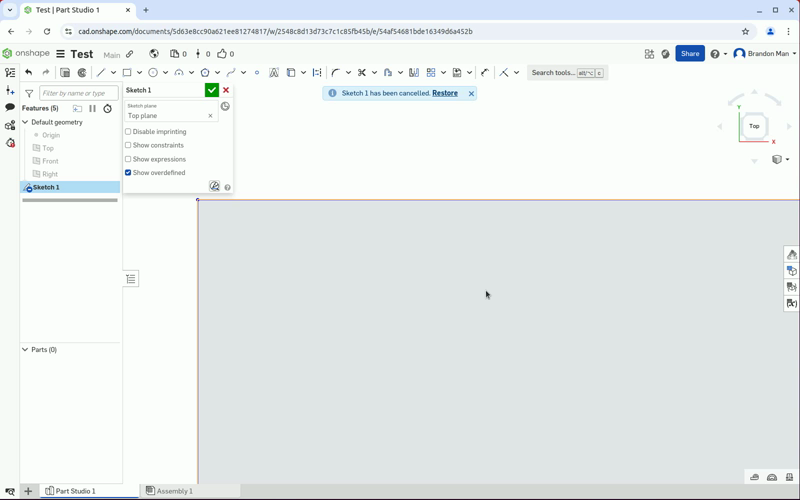
click(486, 290)
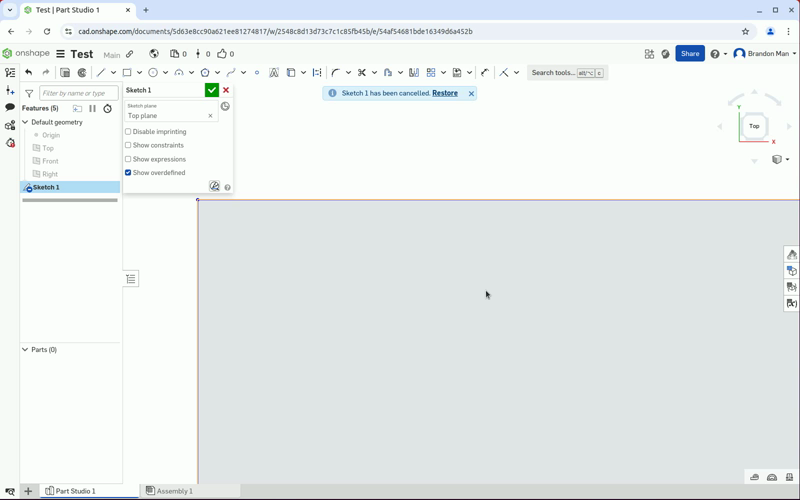
scroll(-6)
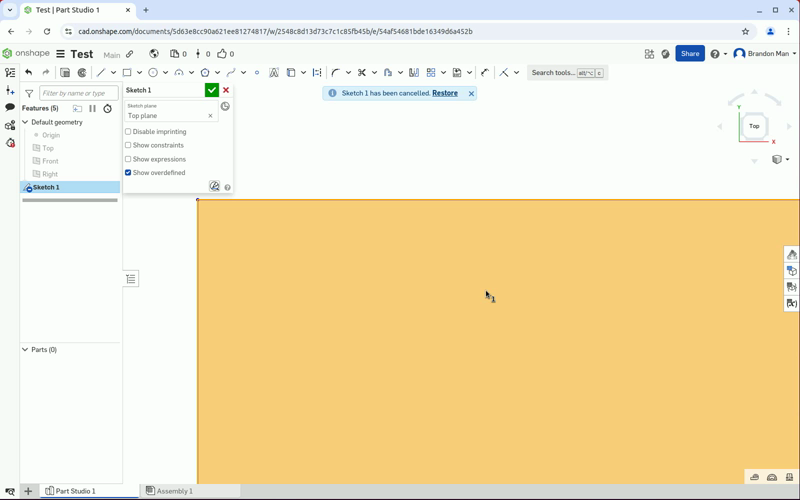
scroll(-6)
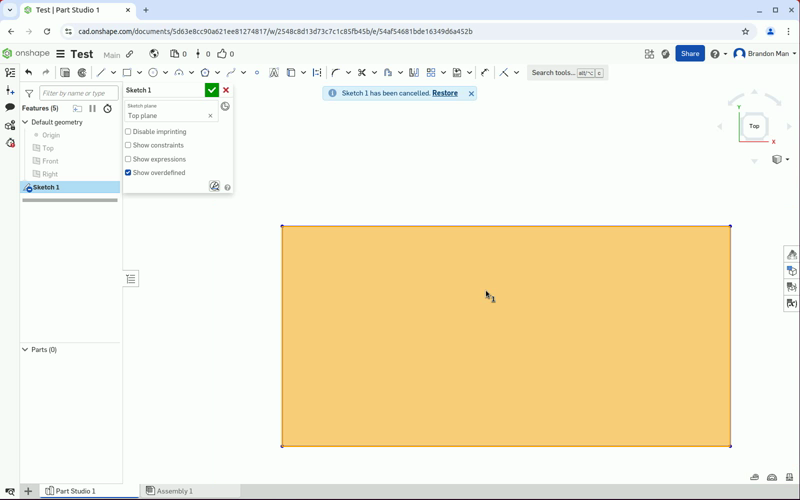
scroll(-6)
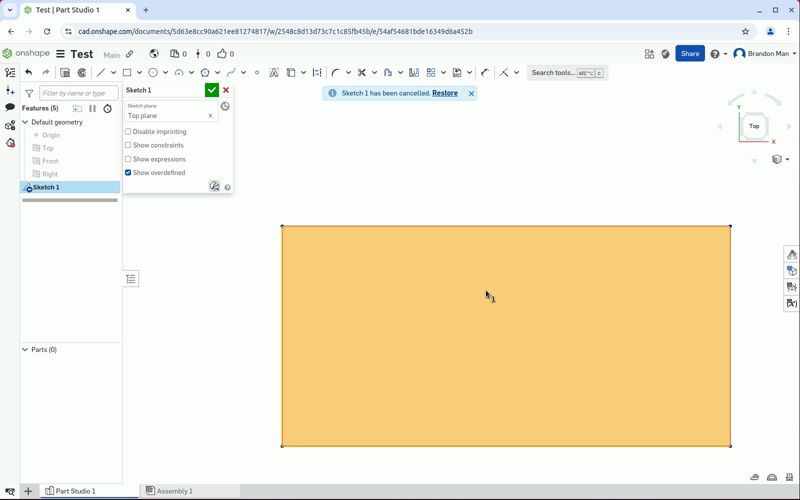
scroll(-6)
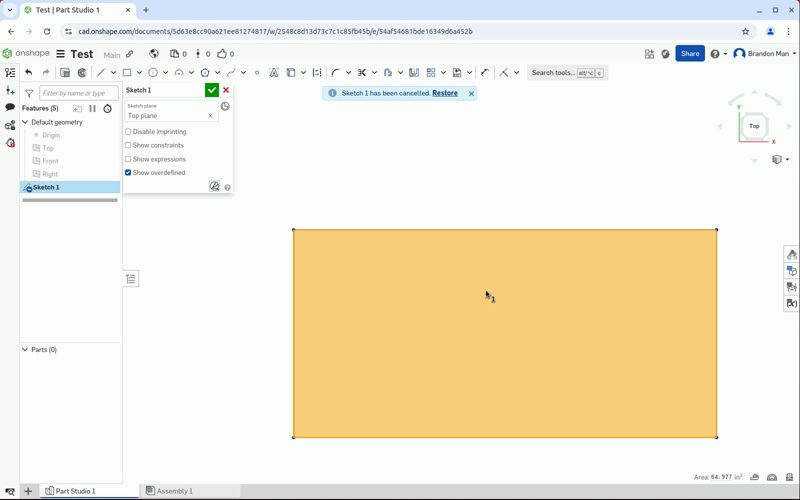
scroll(-6)
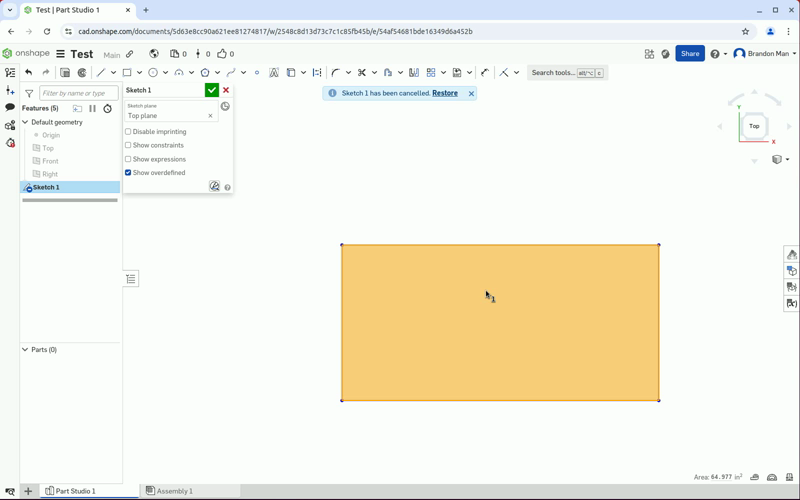
scroll(-6)
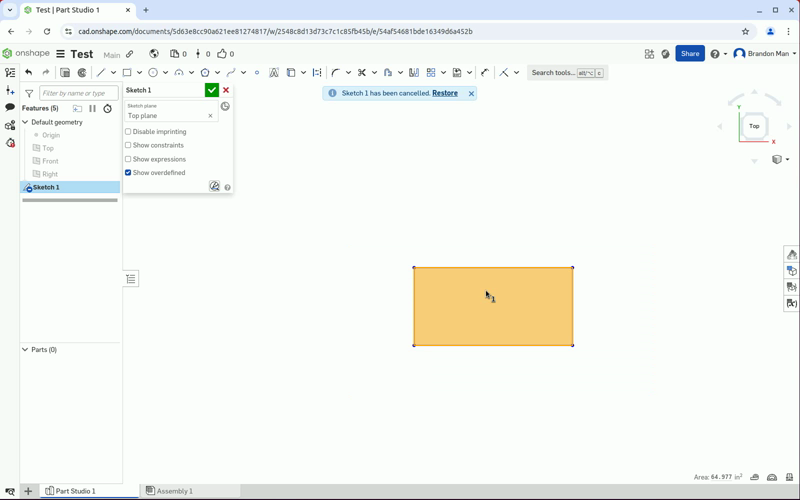
scroll(-6)
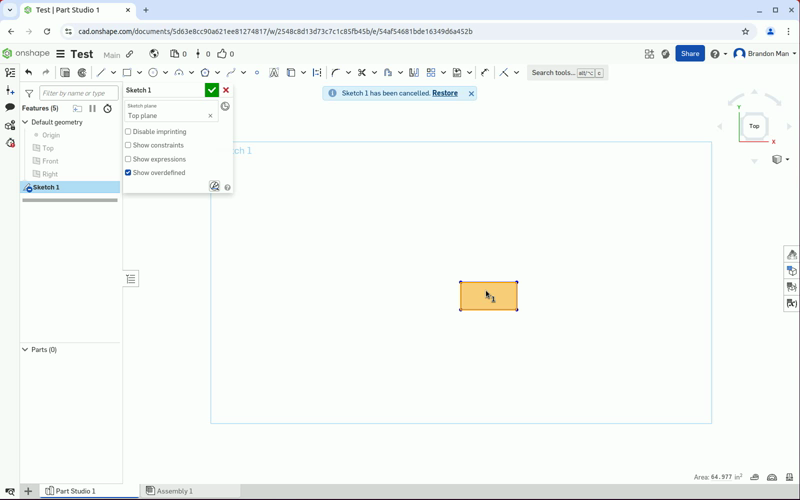
mouse_move(73, 352)
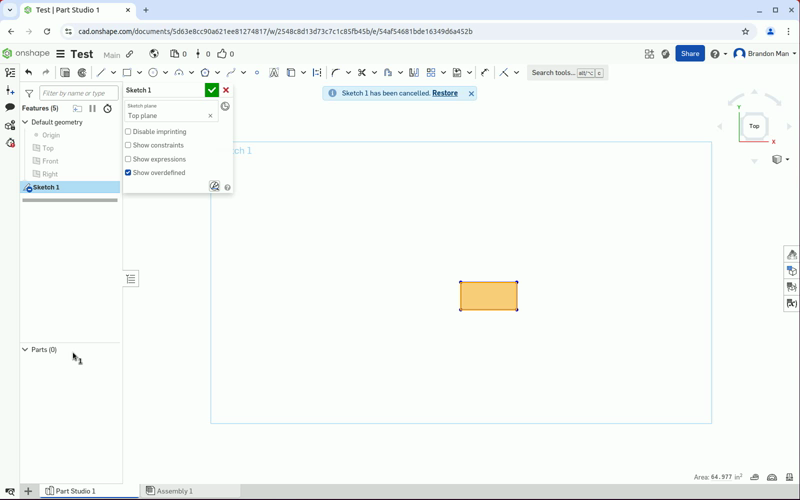
key(shift+y)
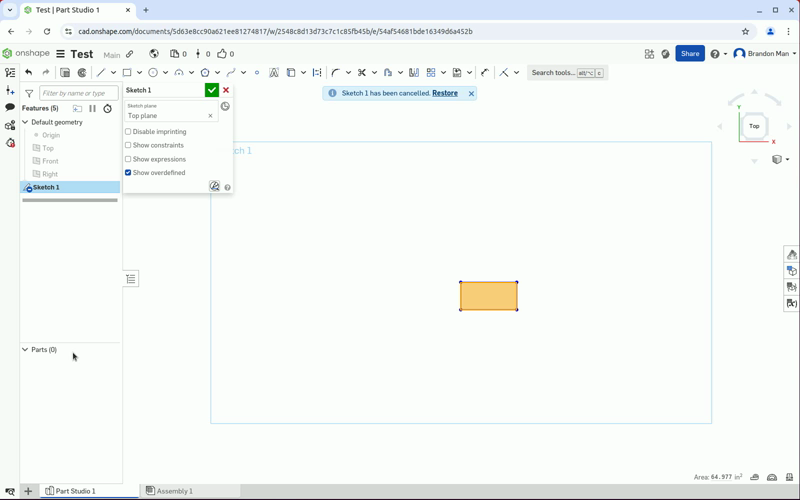
key(shift+e)
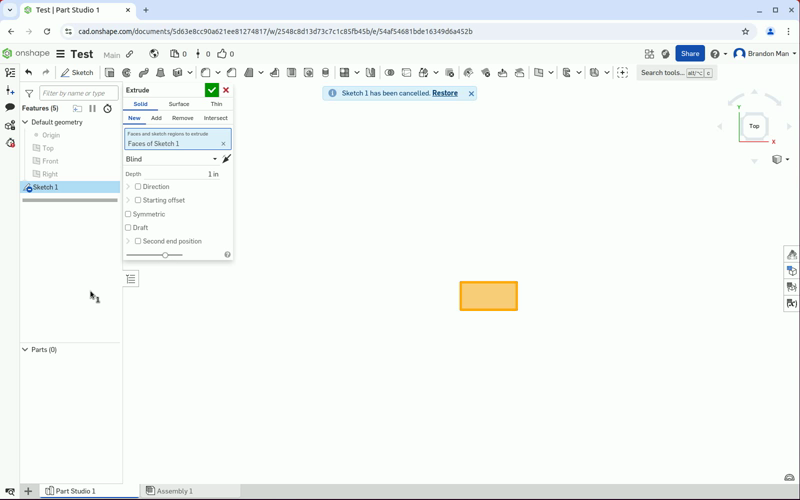
mouse_move(143, 106)
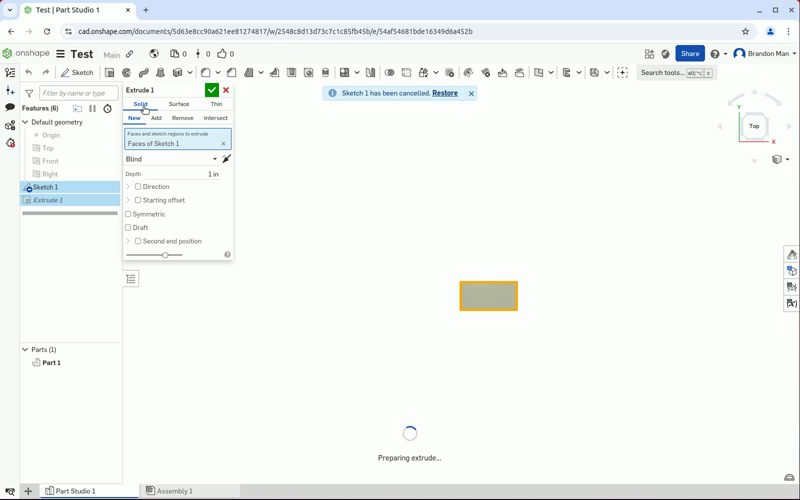
click(143, 106)
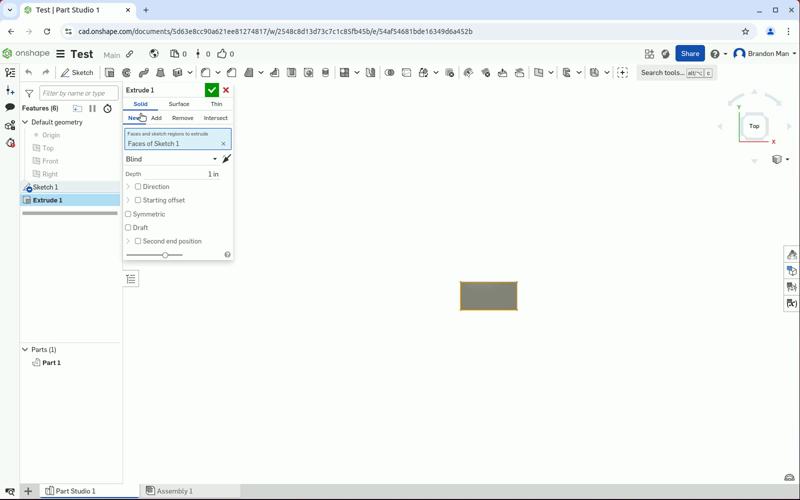
mouse_move(137, 120)
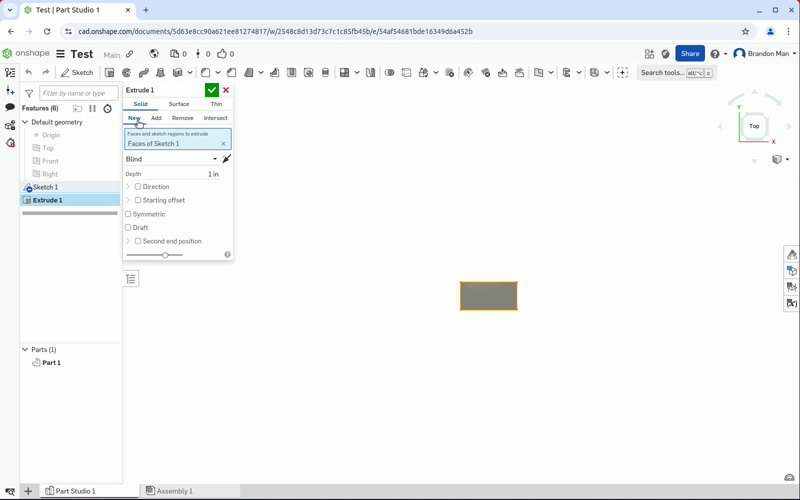
click(137, 120)
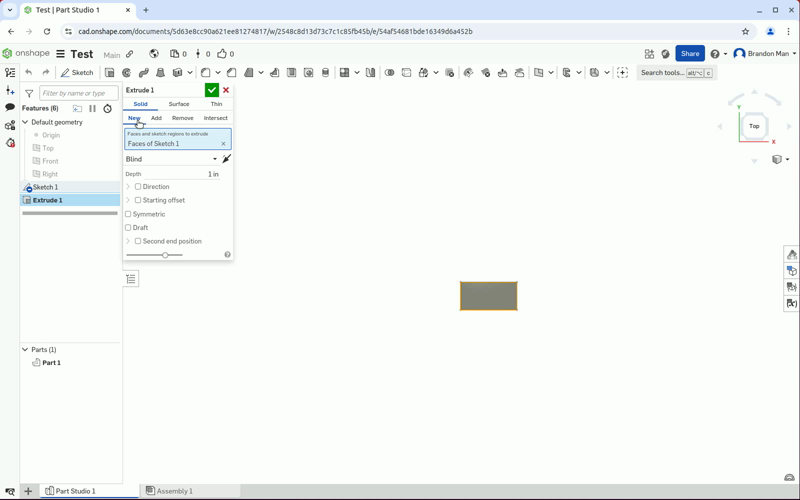
key(tab, 4)
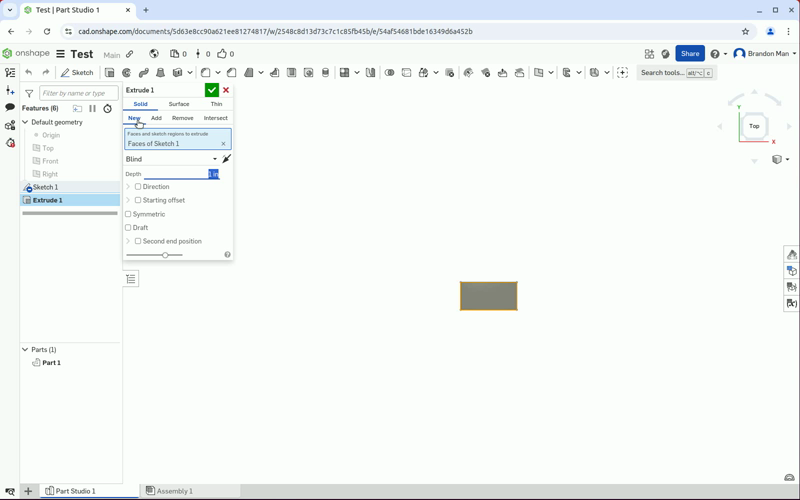
text(23.108)
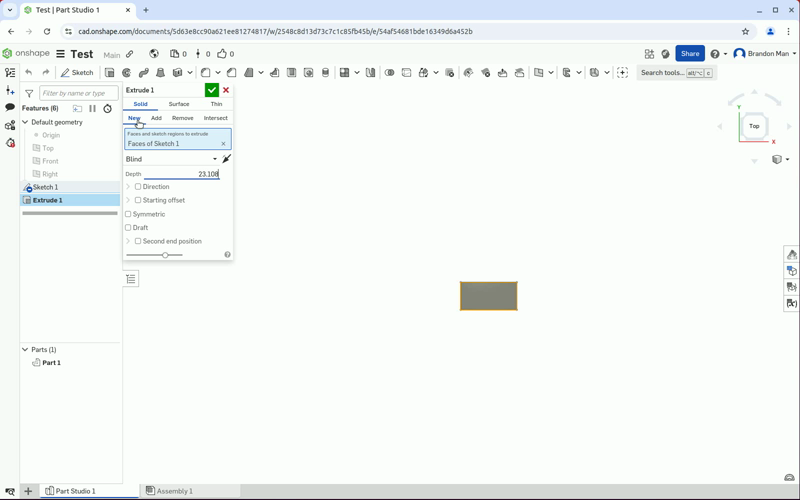
key(enter)
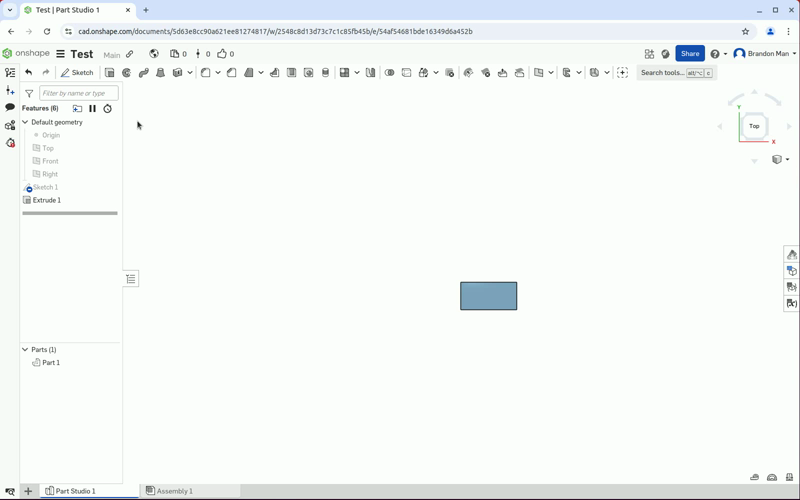
key(shift+h)
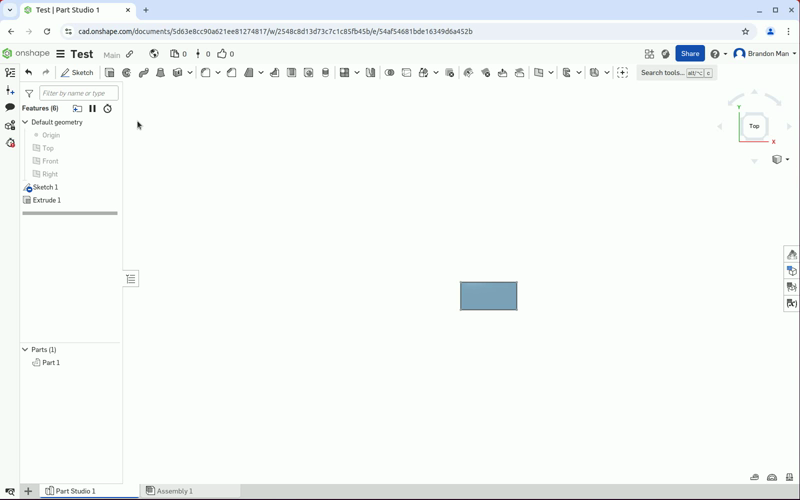
key(shift+h)
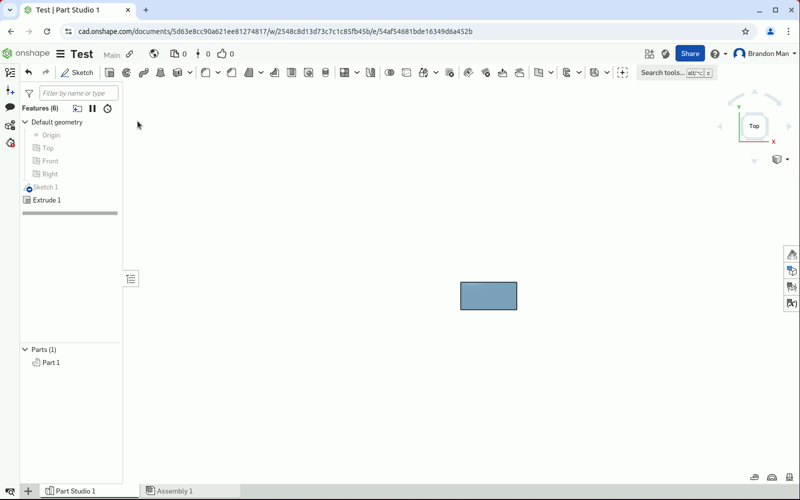
mouse_move(73, 189)
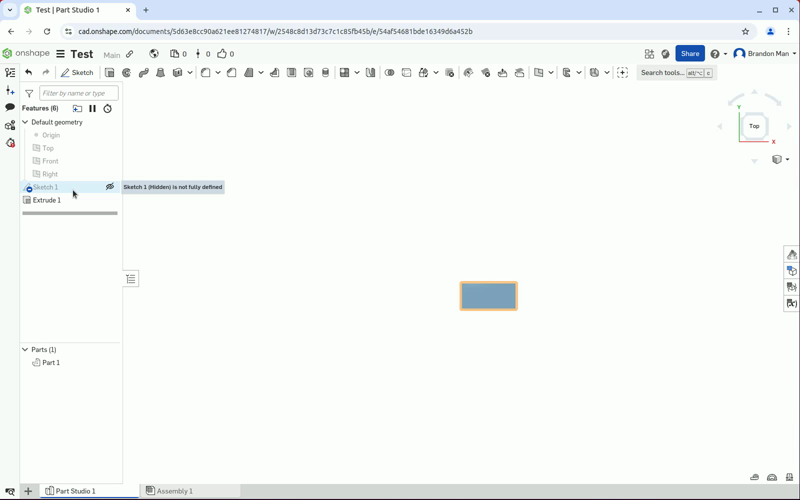
click(73, 189)
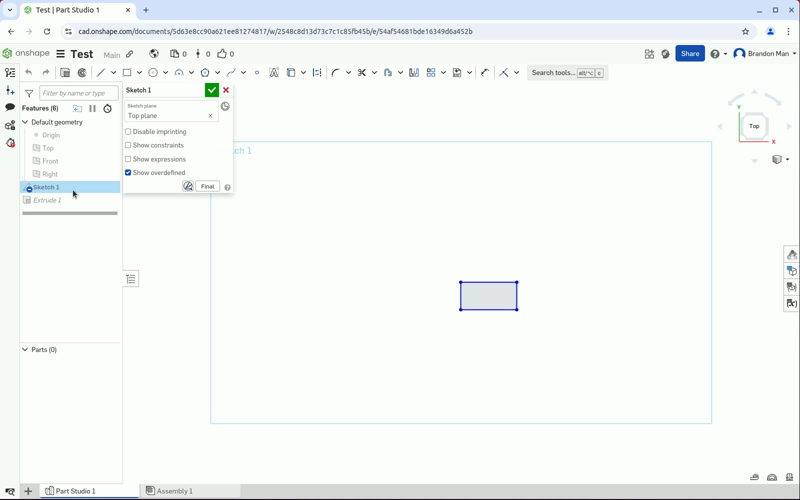
mouse_move(229, 92)
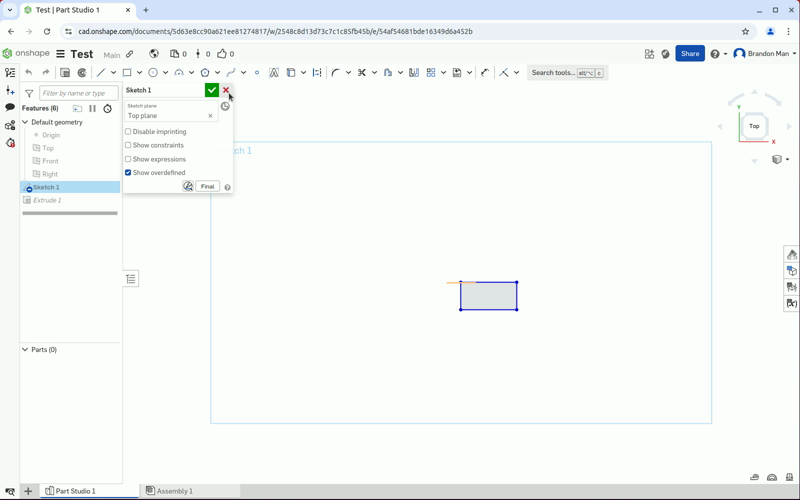
click(229, 92)
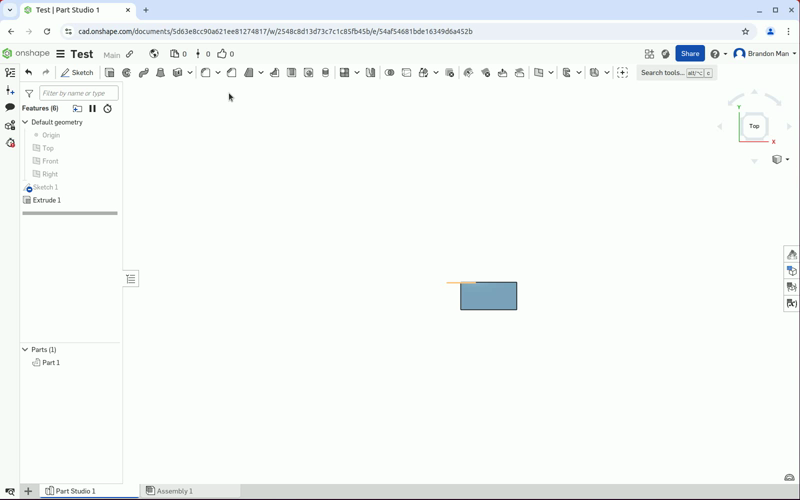
mouse_move(73, 352)
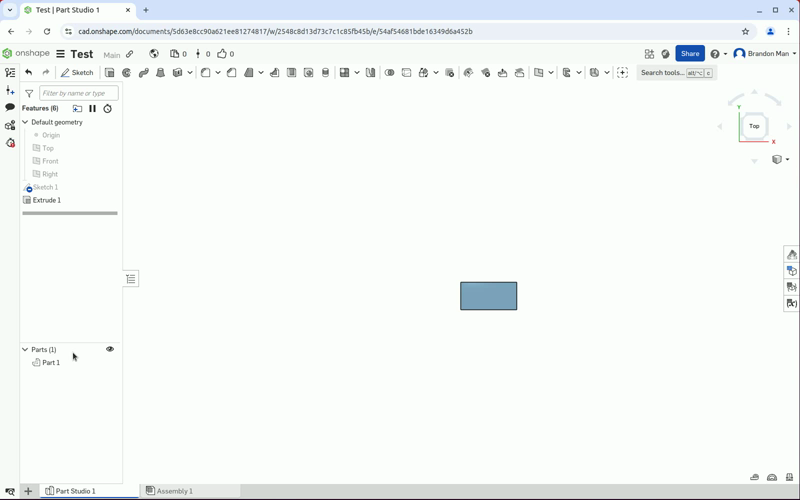
key(y)
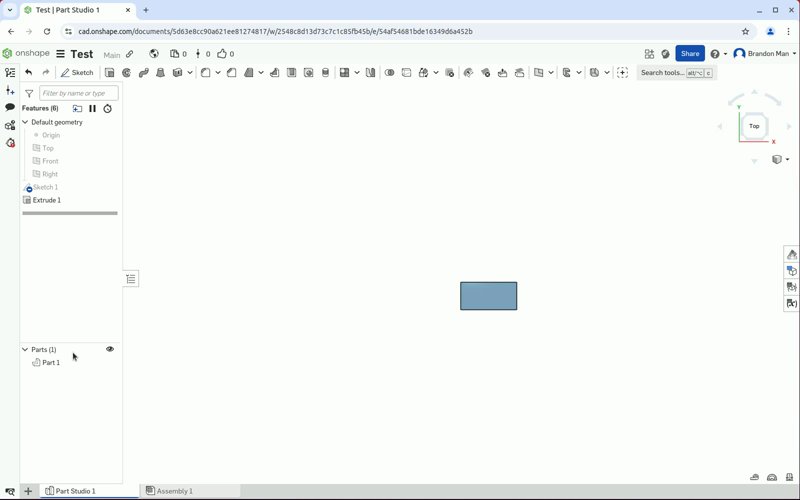
key(shift+p)
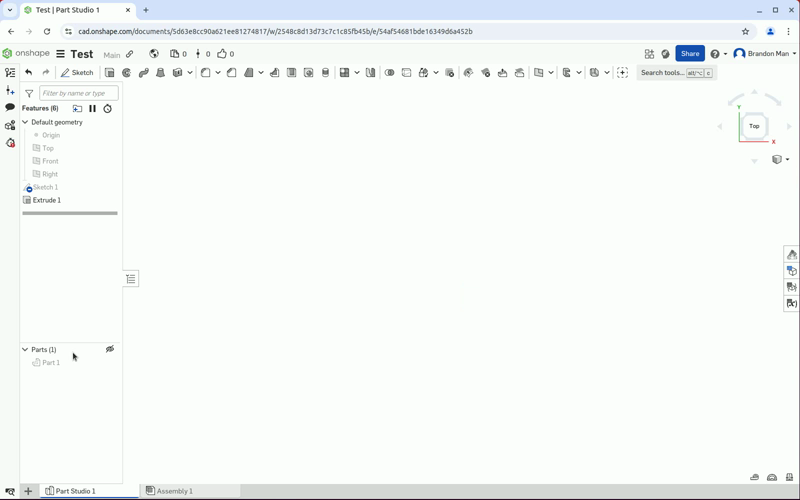
key(space)
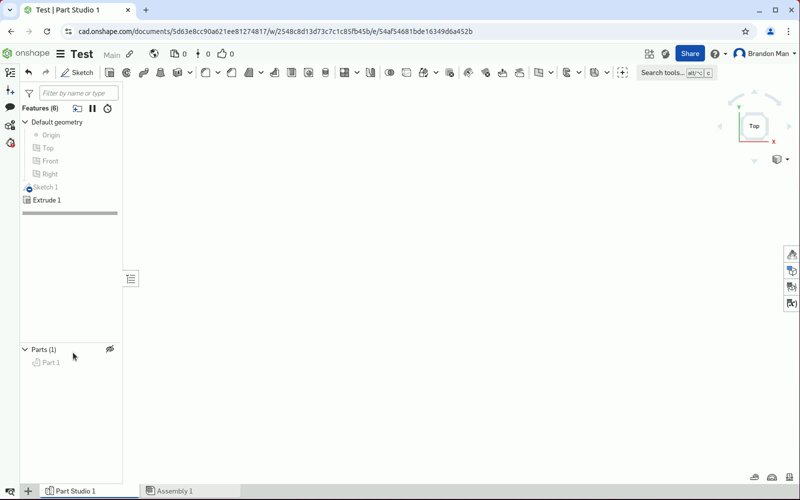
key_down(shift)
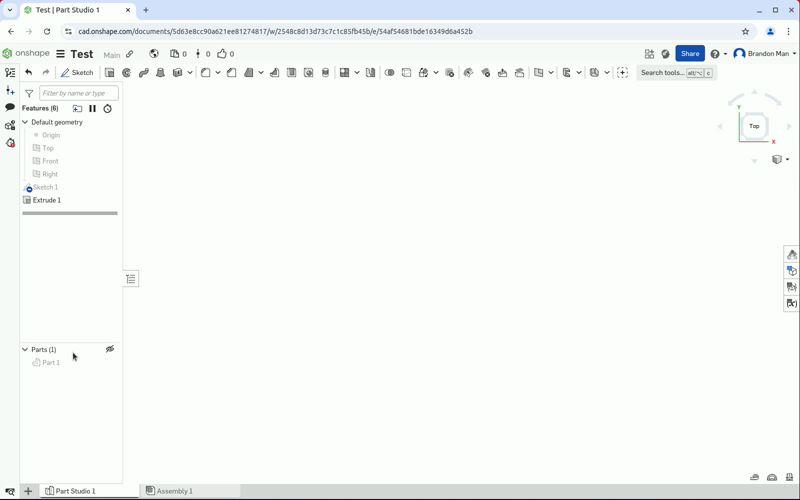
key(up)
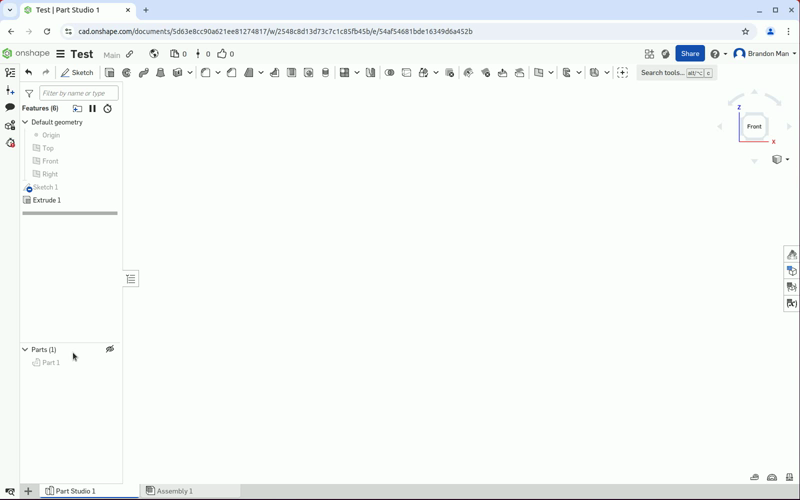
key_up(shift)
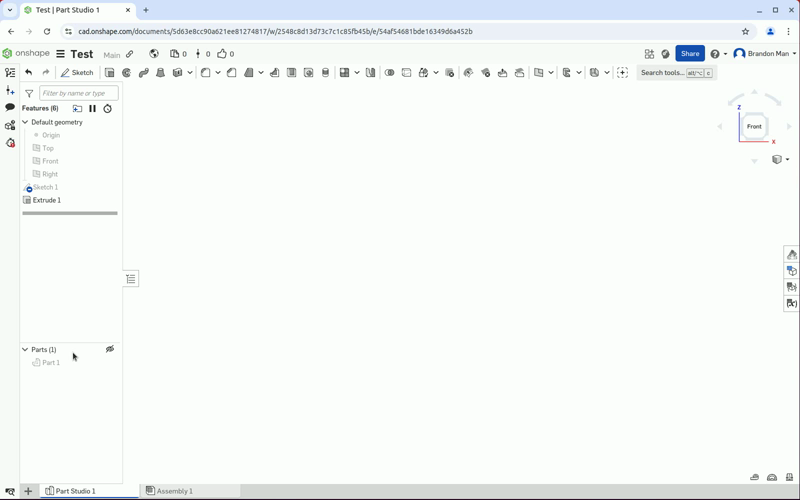
key(space)
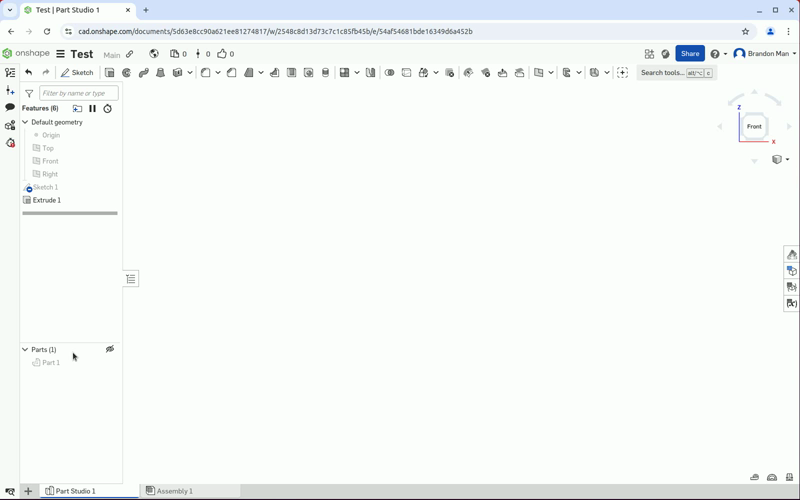
key_down(shift)
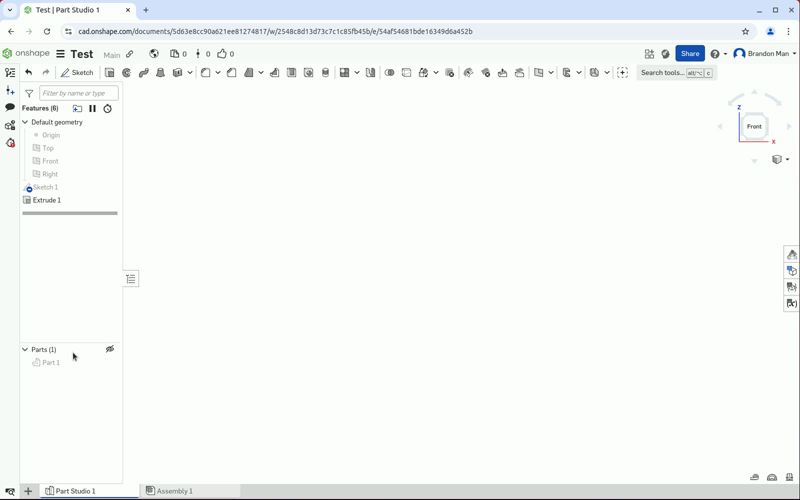
key(left)
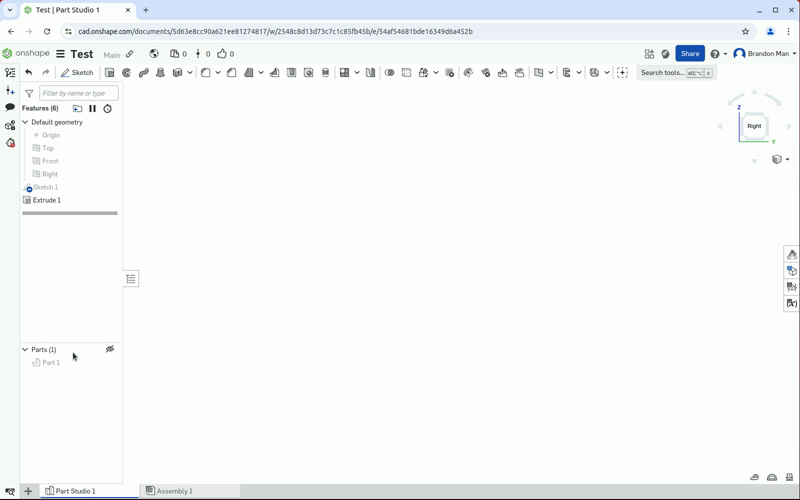
key_up(shift)
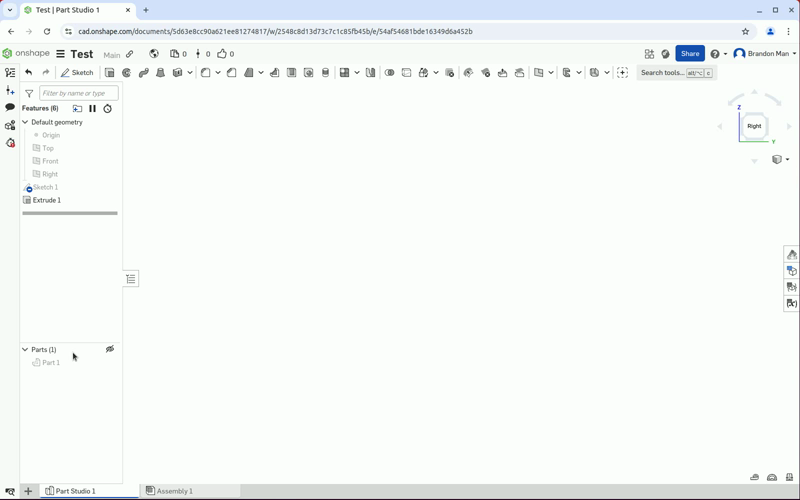
mouse_move(73, 352)
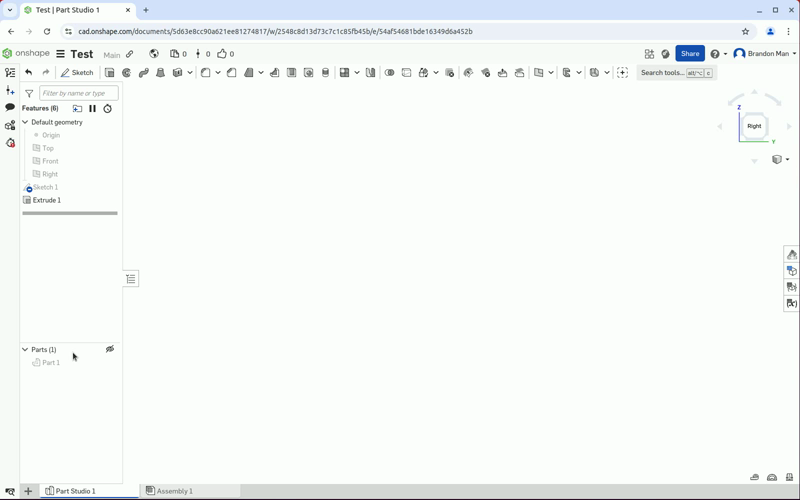
key(shift+y)
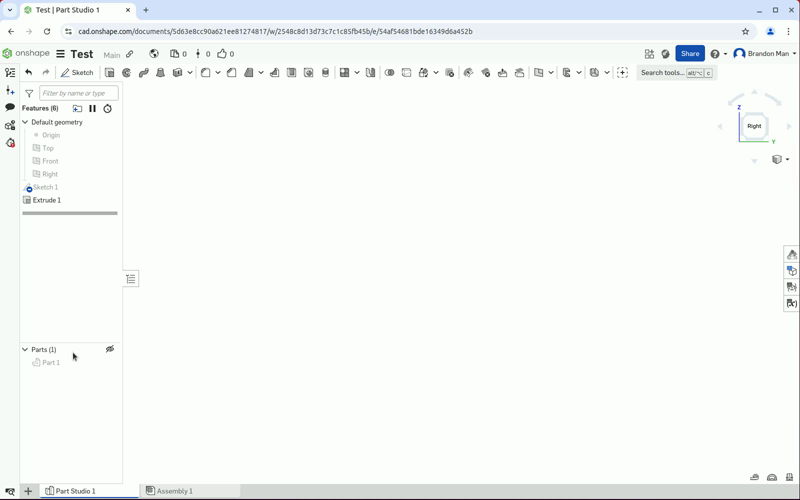
key(shift+s)
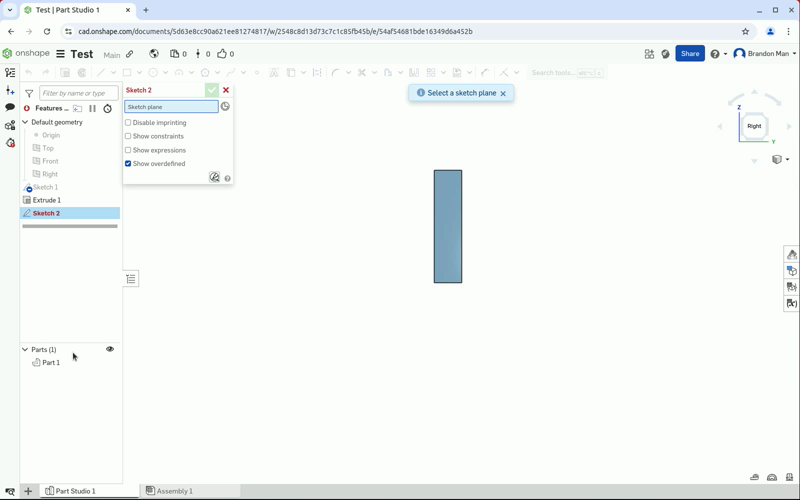
mouse_move(73, 176)
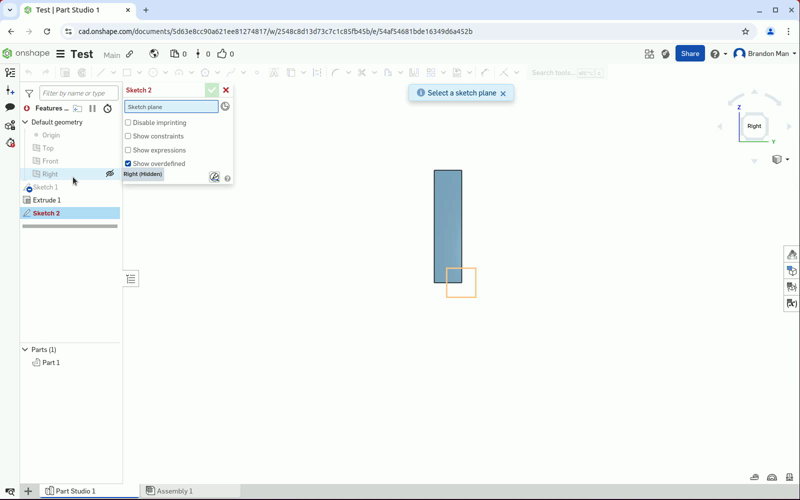
click(73, 176)
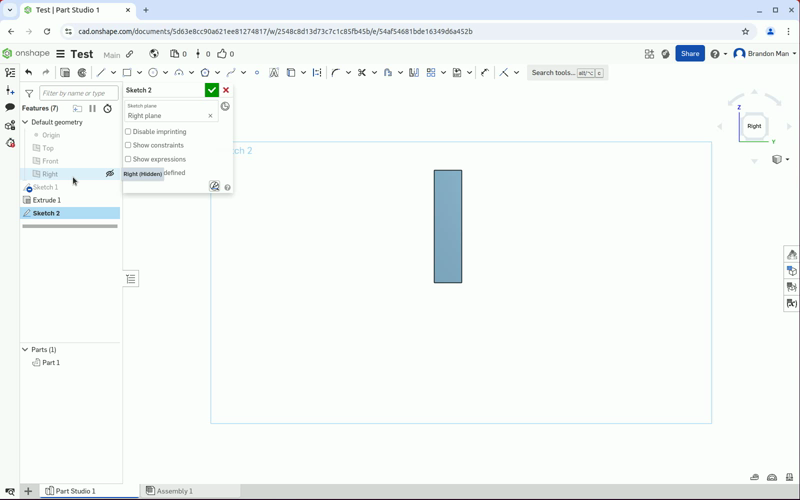
mouse_move(73, 352)
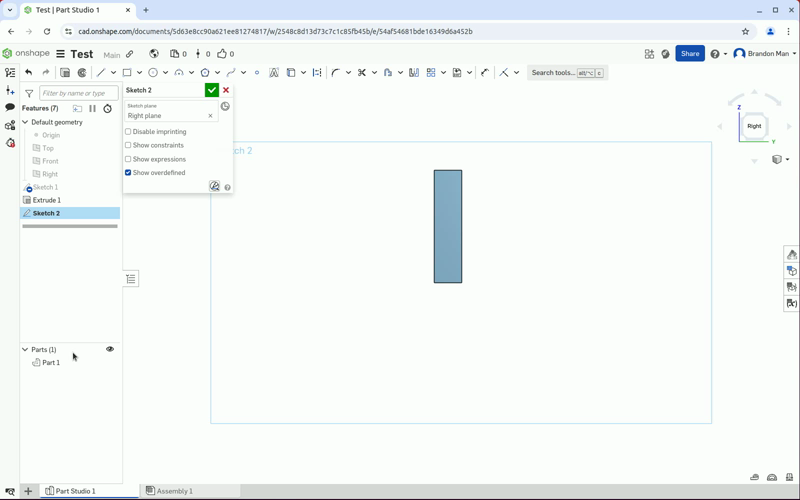
key(y)
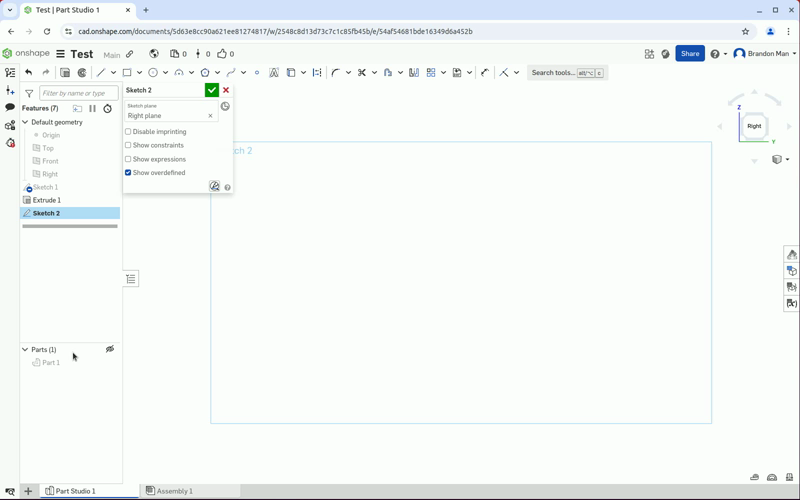
key(c)
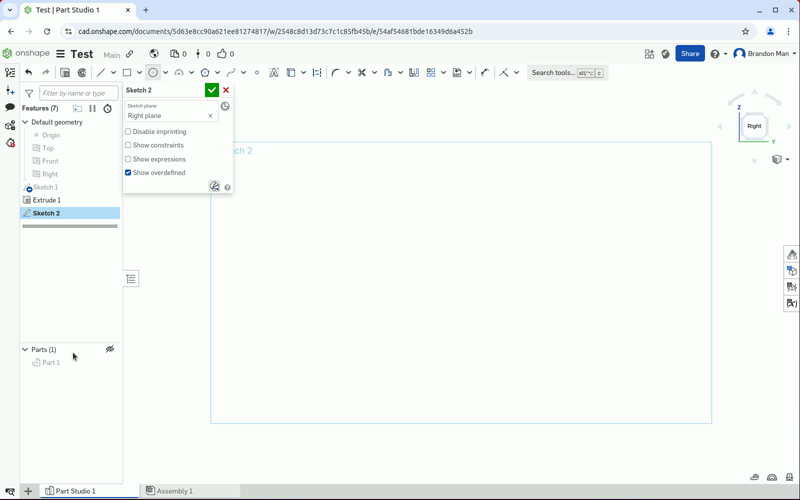
key_down(shift)
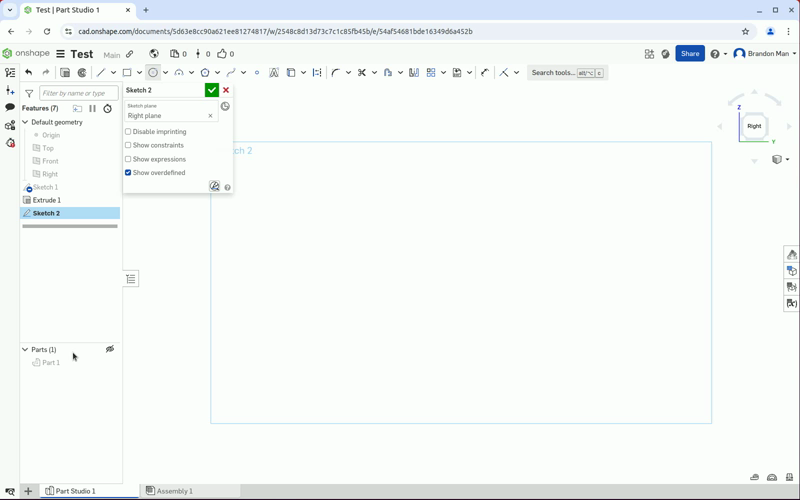
mouse_move(423, 277)
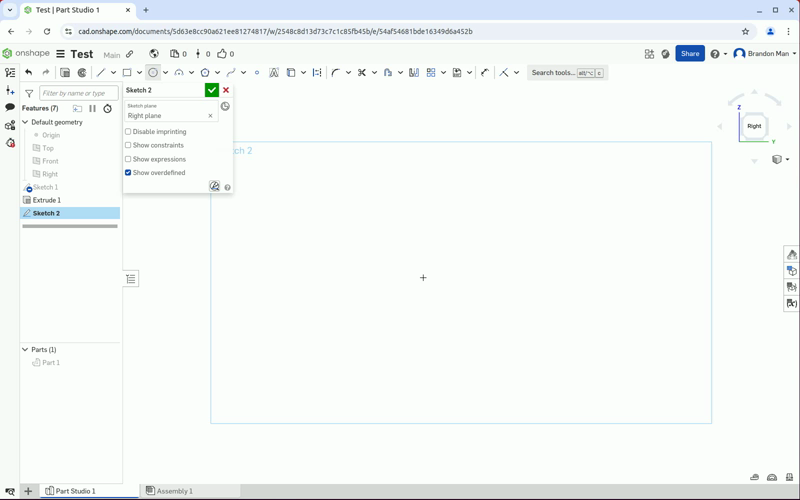
click(423, 277)
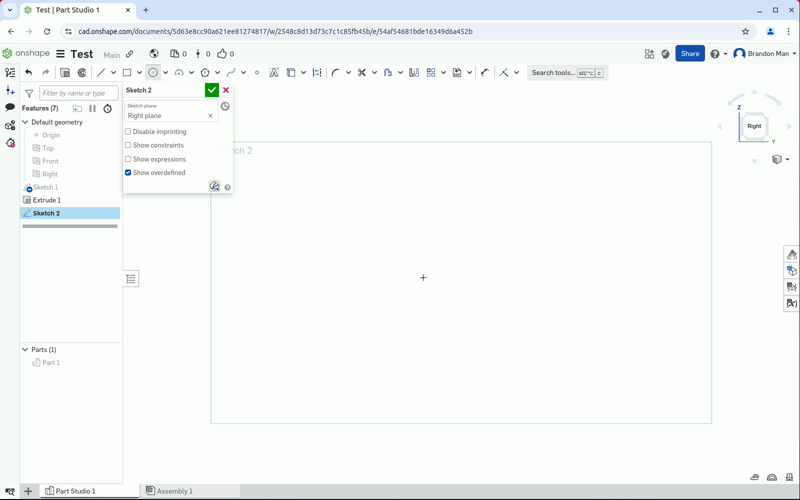
key_up(shift)
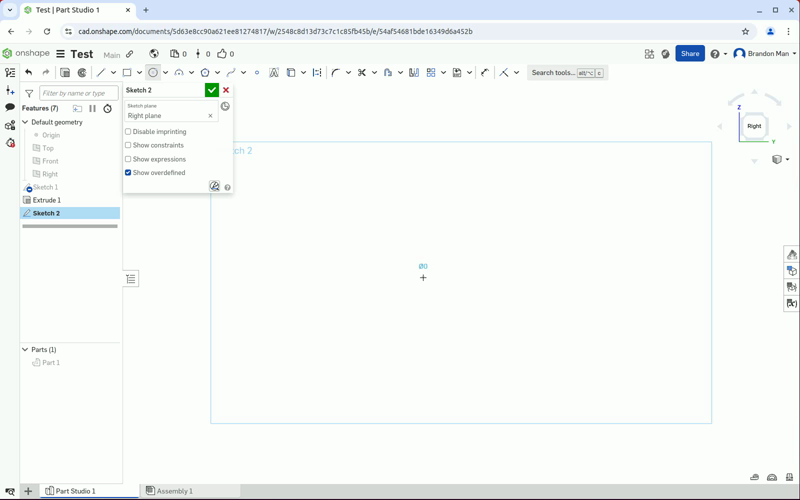
mouse_move(498, 277)
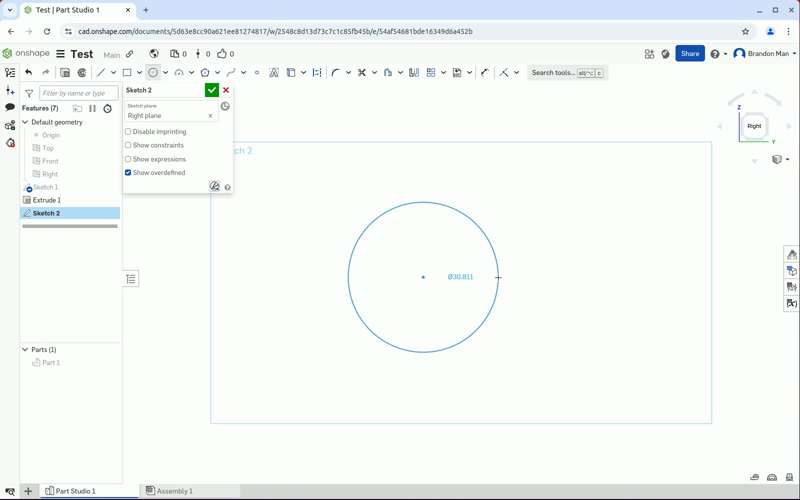
click(498, 277)
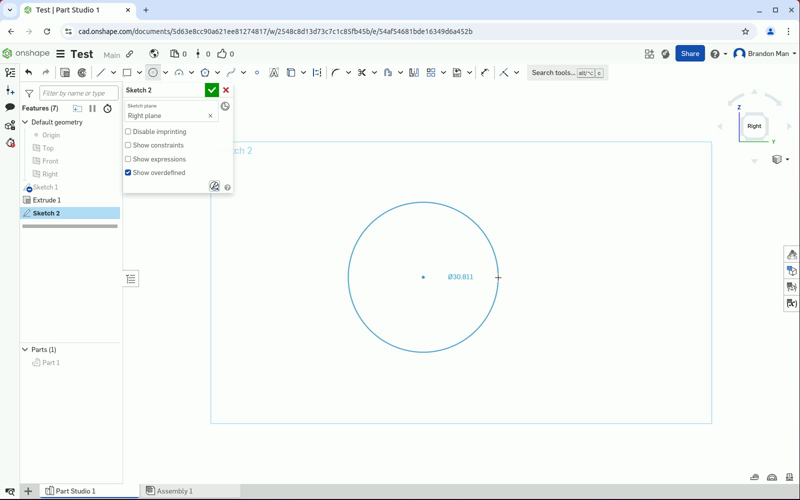
key(esc)
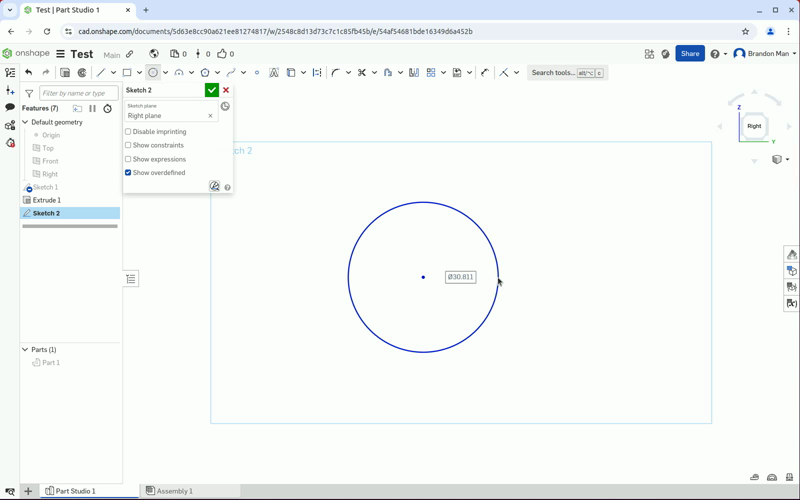
mouse_move(465, 312)
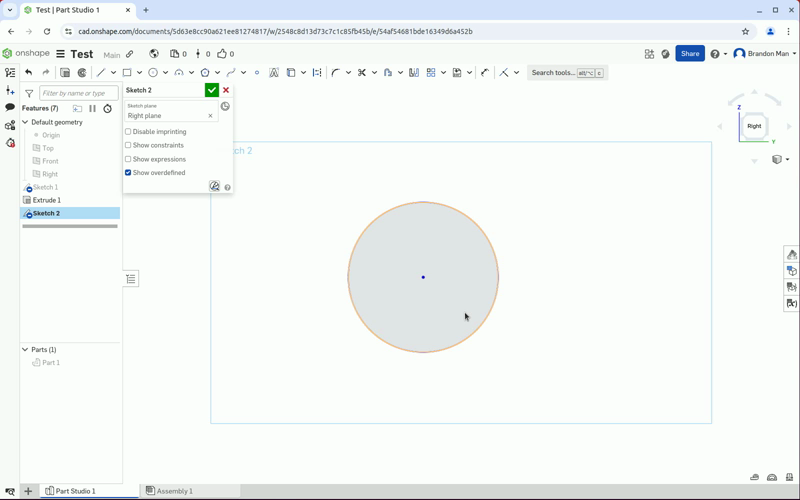
click(465, 312)
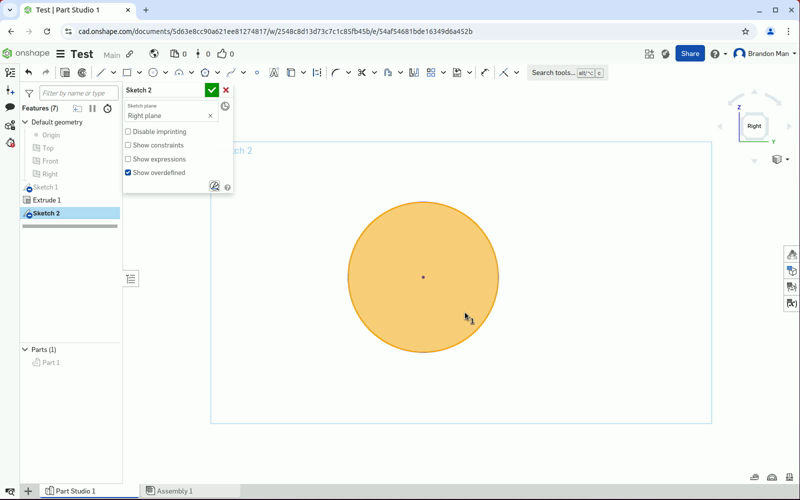
mouse_move(73, 352)
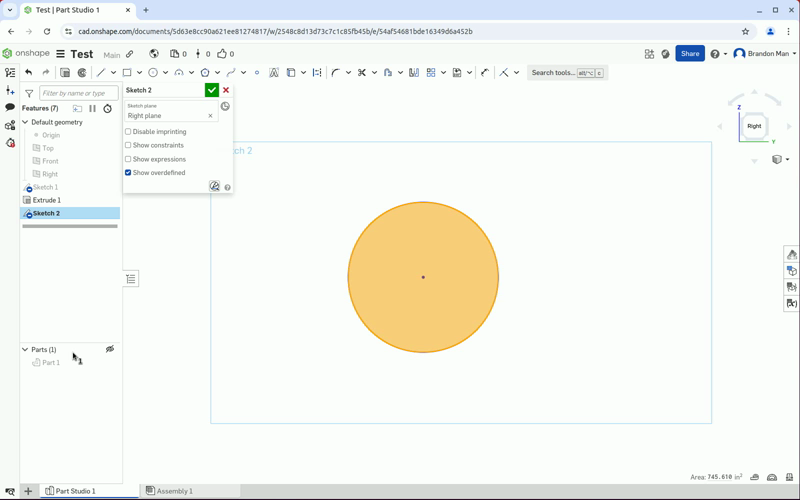
key(shift+y)
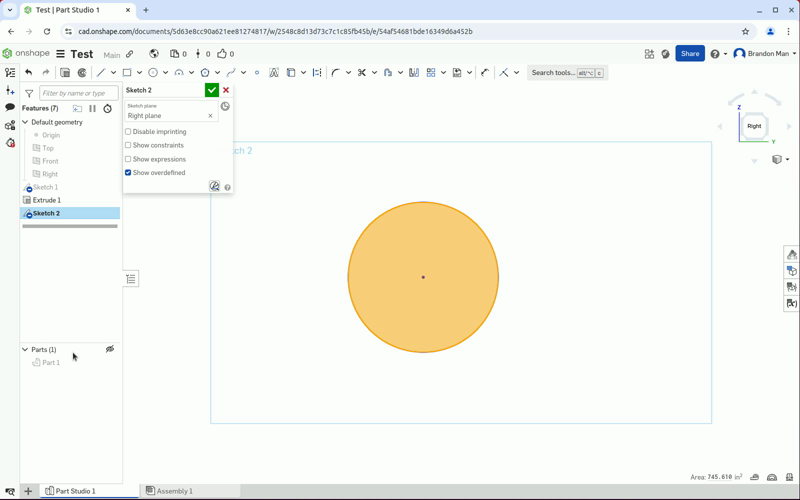
key(shift+e)
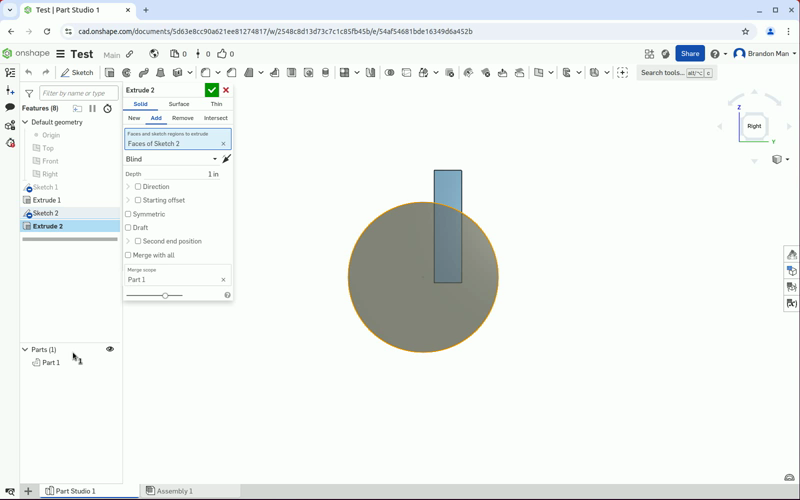
mouse_move(143, 106)
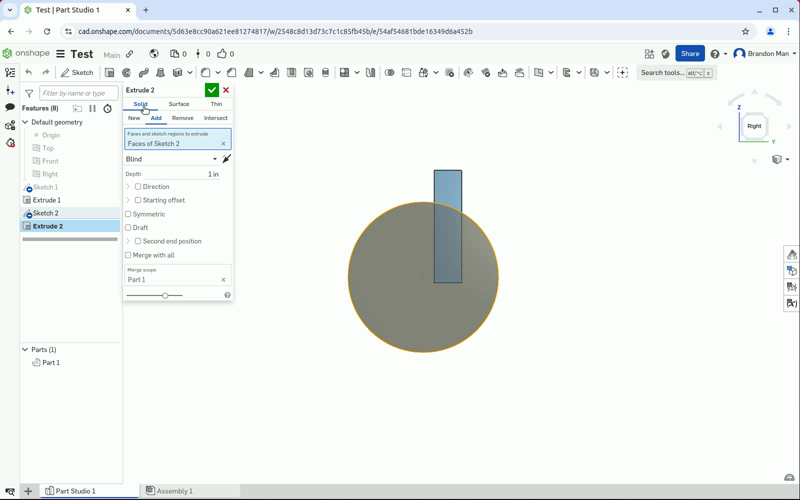
click(143, 106)
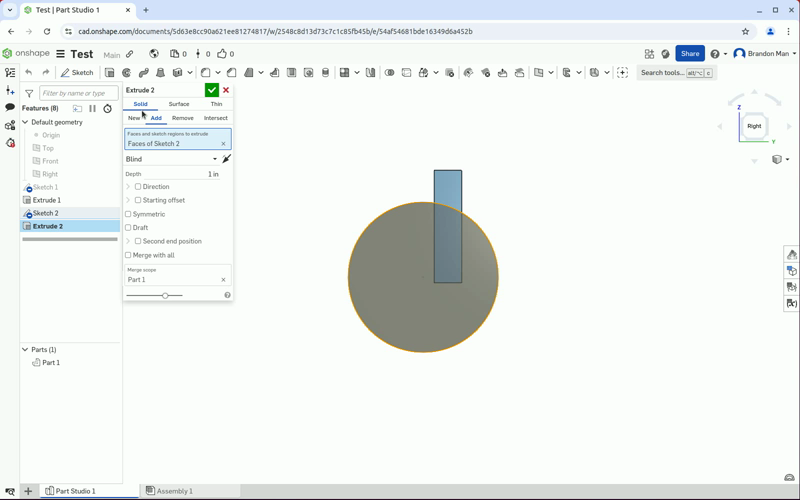
mouse_move(137, 120)
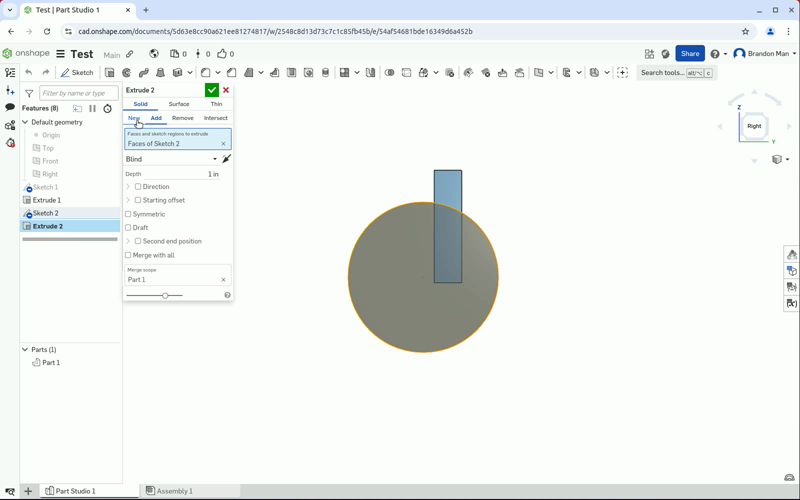
click(137, 120)
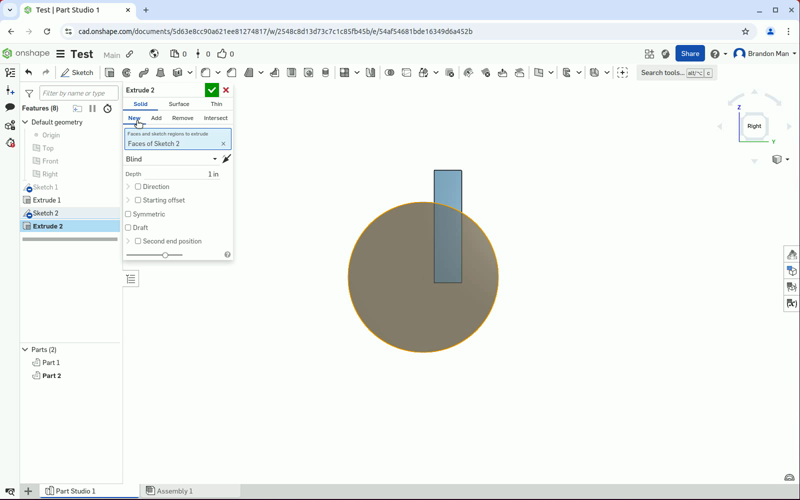
key(tab, 4)
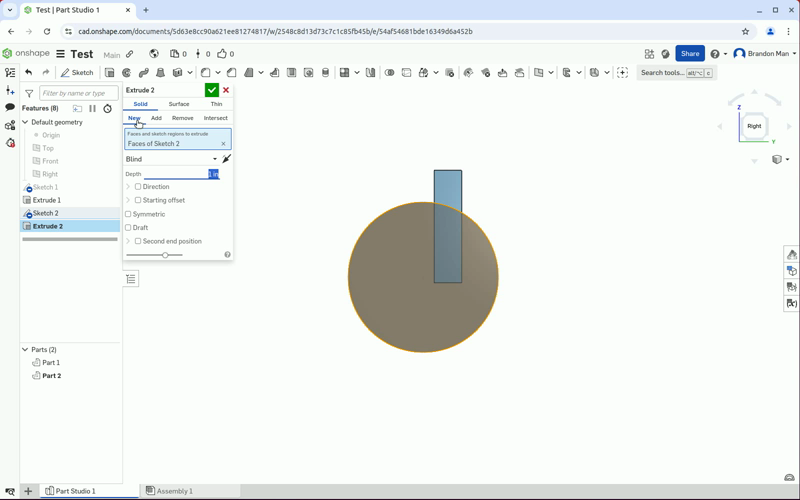
text(13.721)
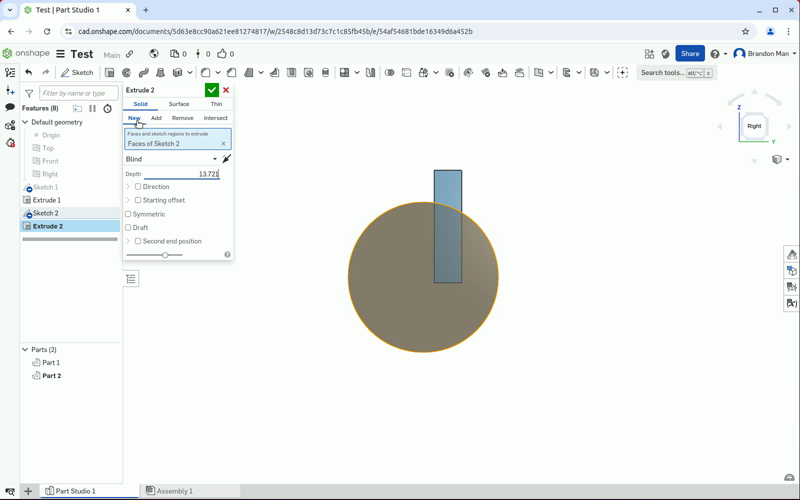
key(enter)
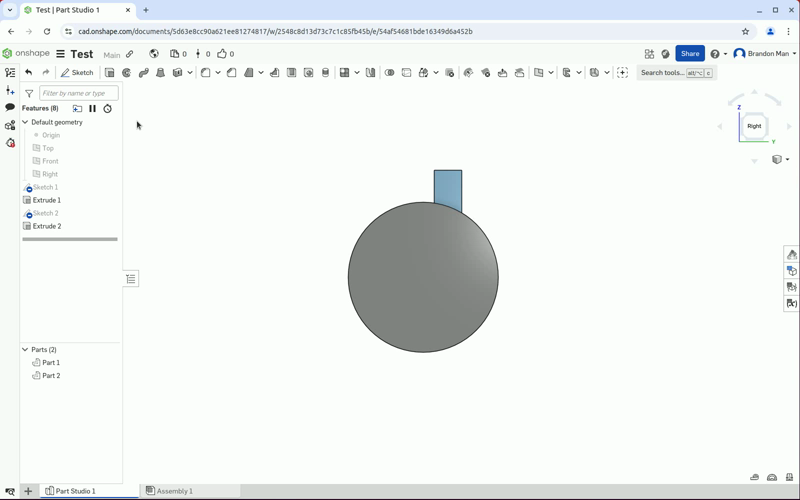
key(shift+h)
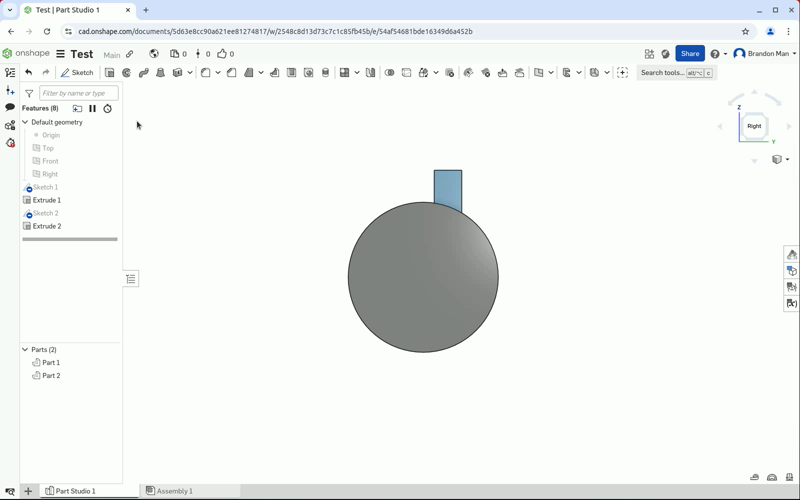
key(shift+h)
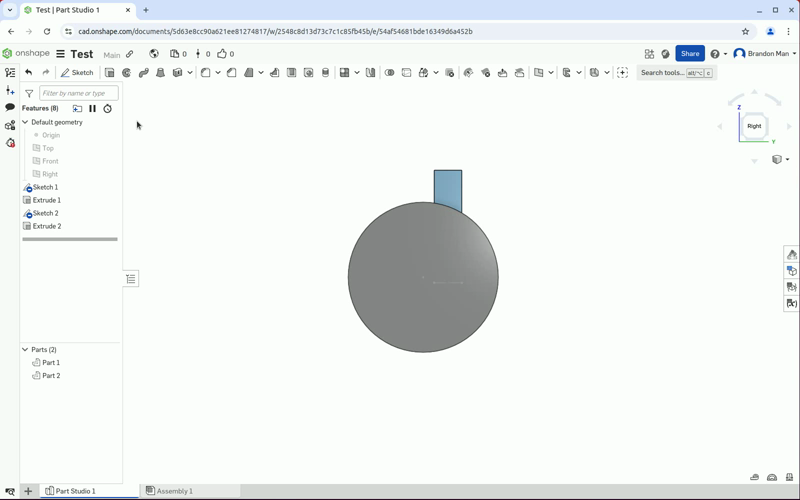
key(shift+7)
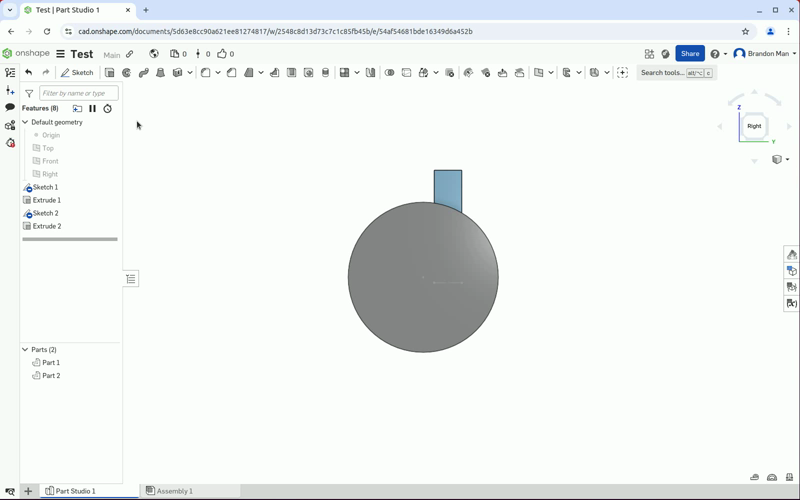
key(right, 2)
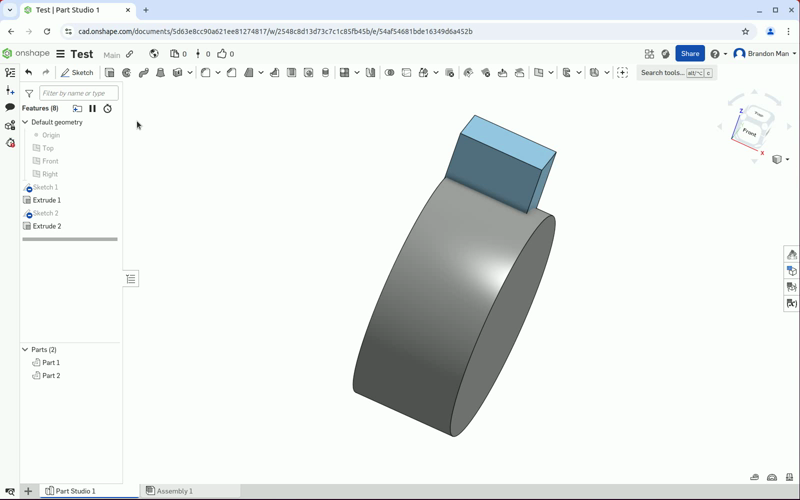
key(down, 2)
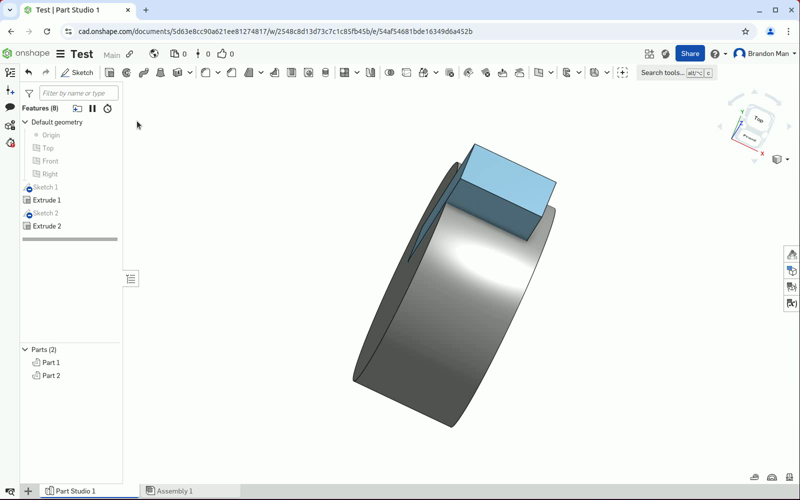
key(up, 2)
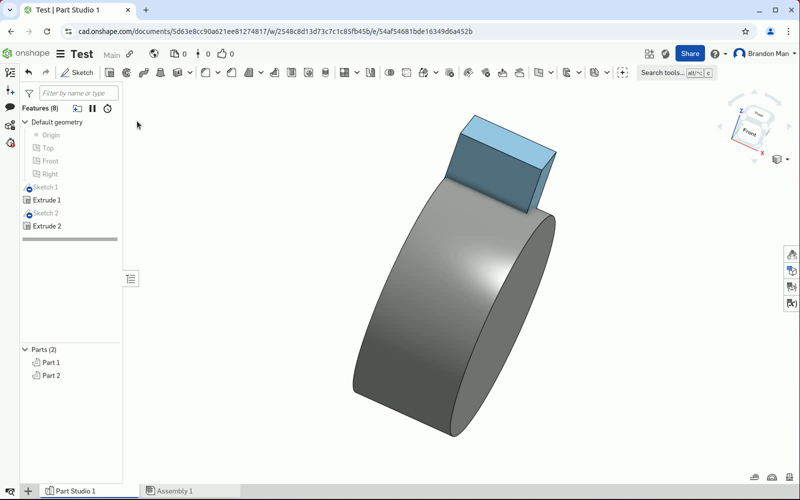
key(left, 2)
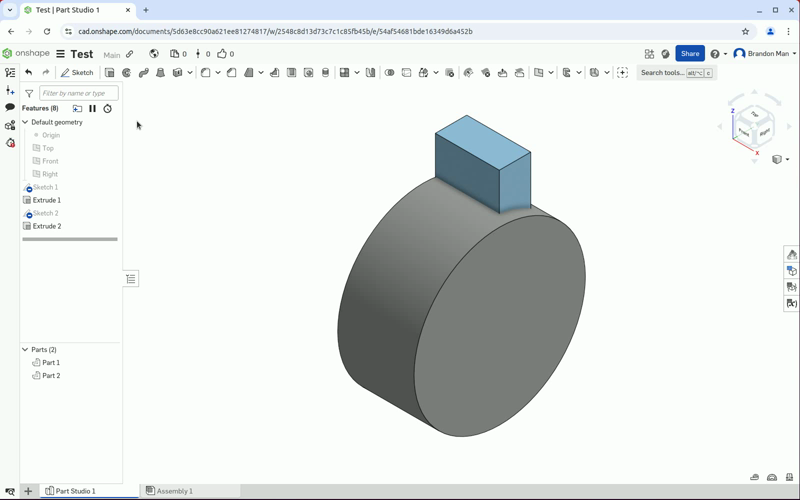
mouse_move(73, 189)
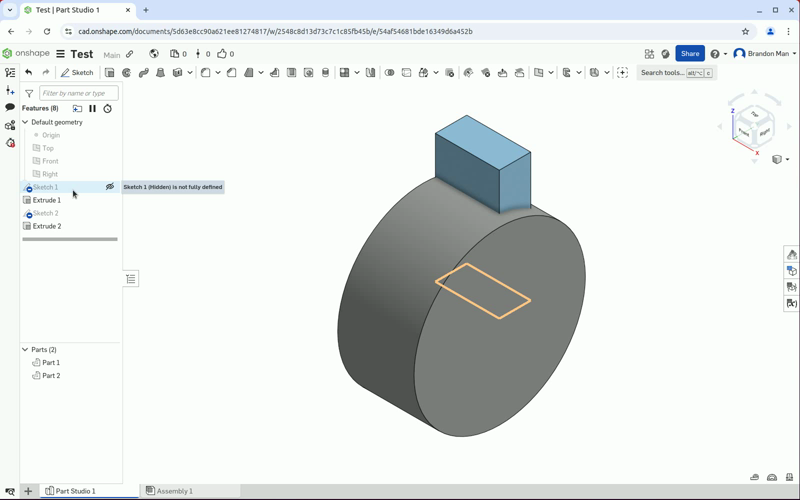
click(73, 189)